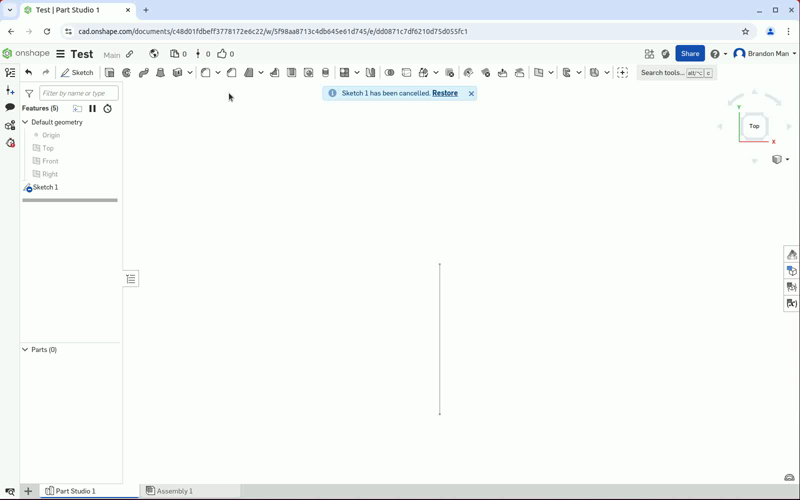
key(shift+h)
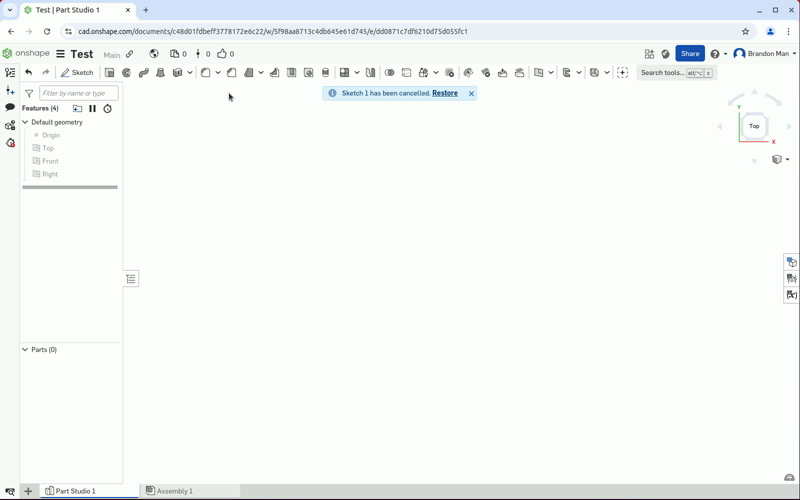
mouse_move(73, 352)
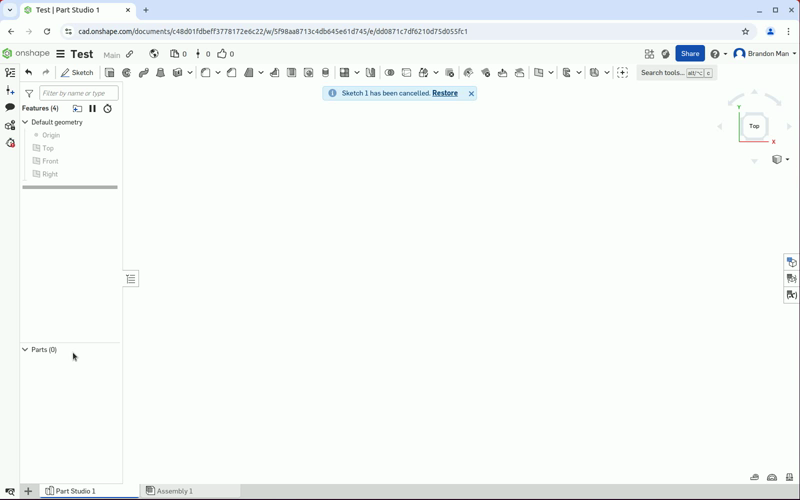
key(y)
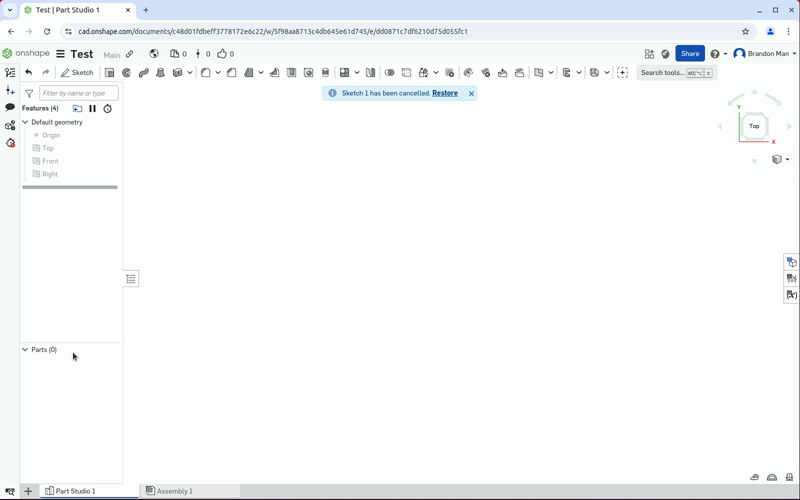
key(shift+p)
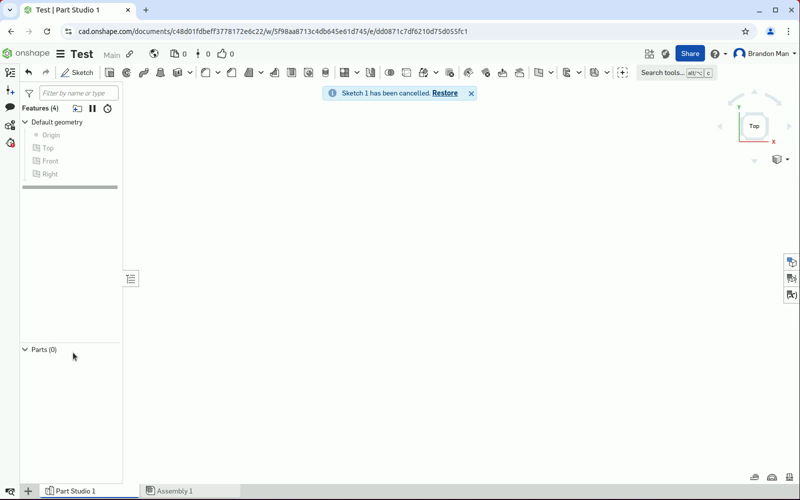
key(space)
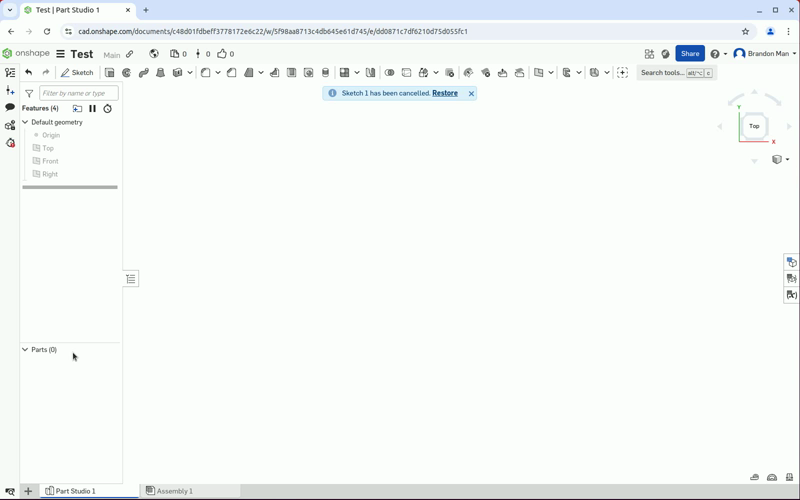
key_down(shift)
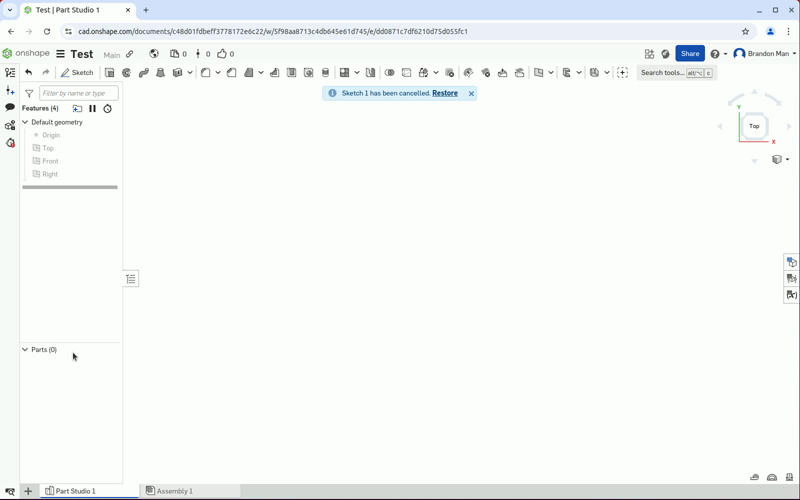
key(up)
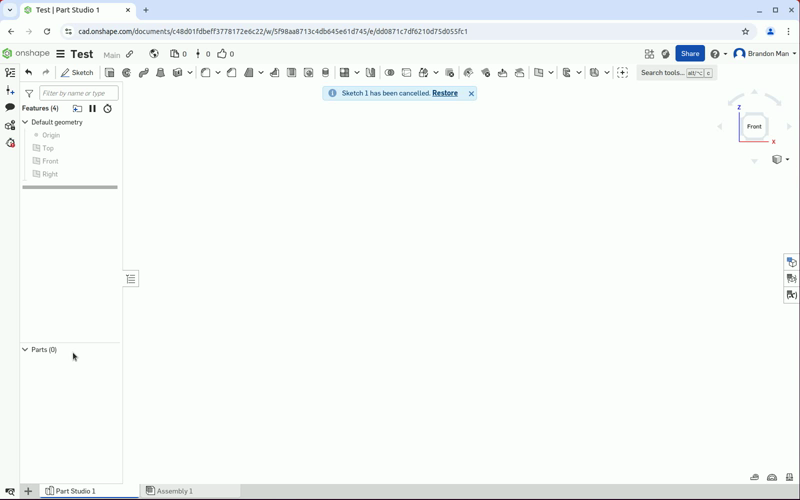
key_up(shift)
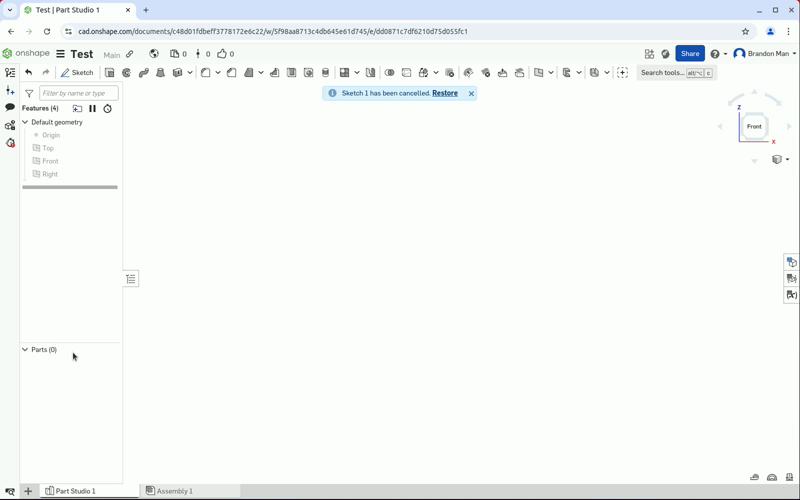
mouse_move(73, 352)
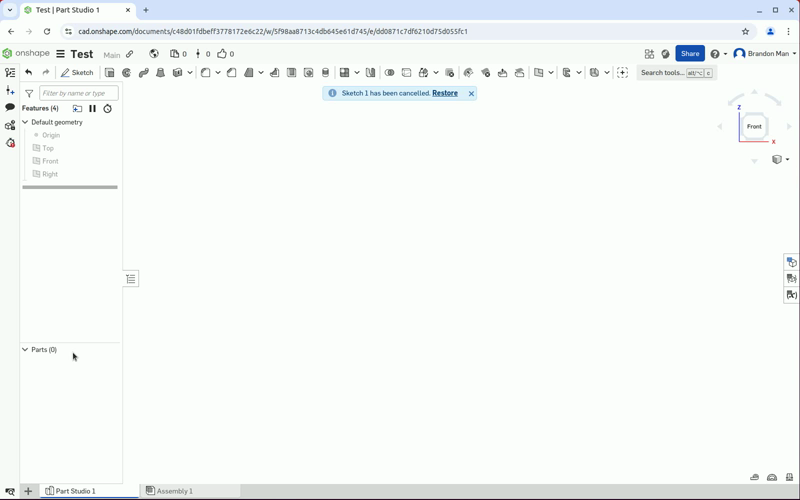
key(shift+y)
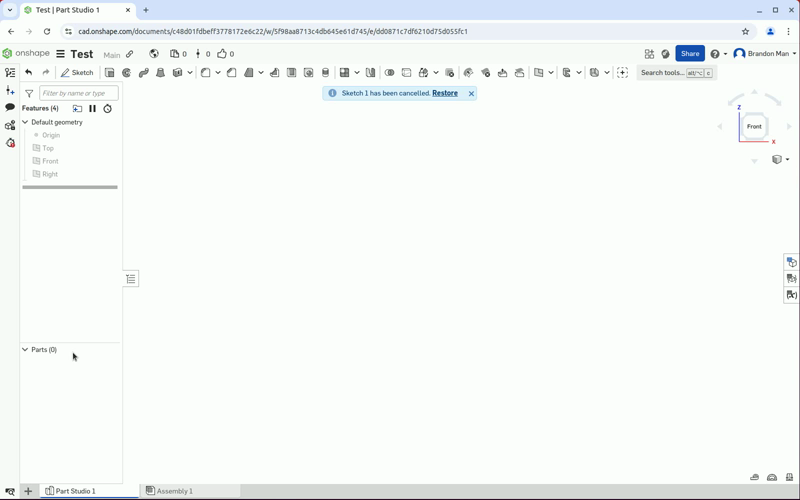
key(shift+s)
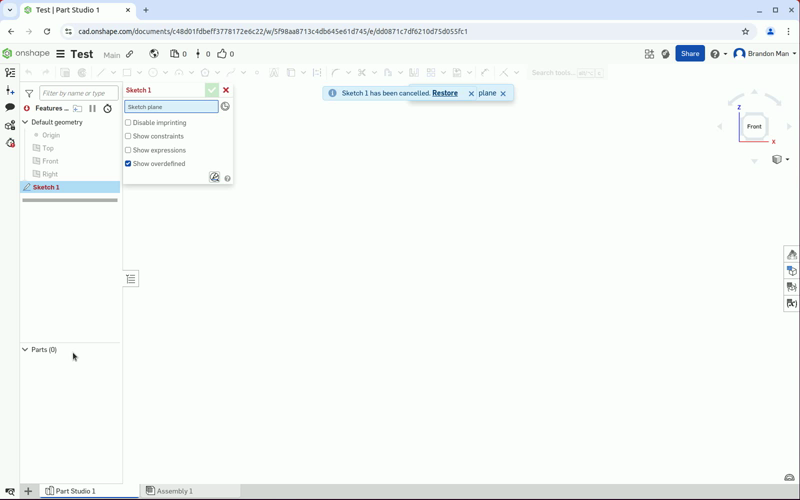
mouse_move(73, 163)
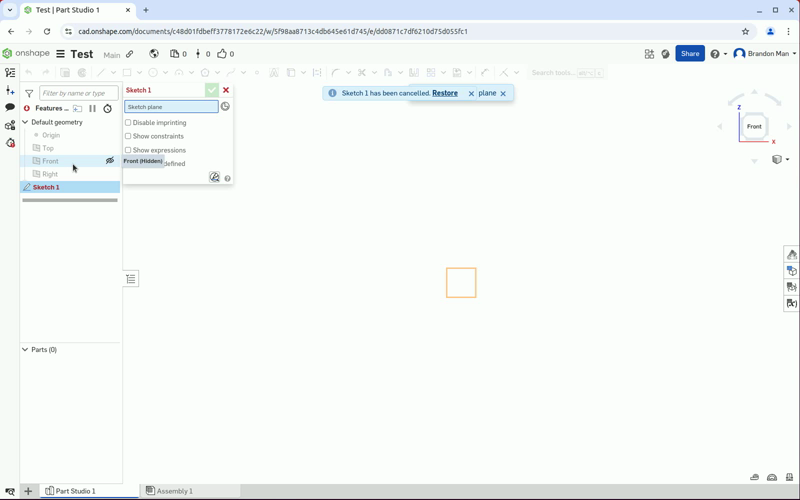
click(73, 163)
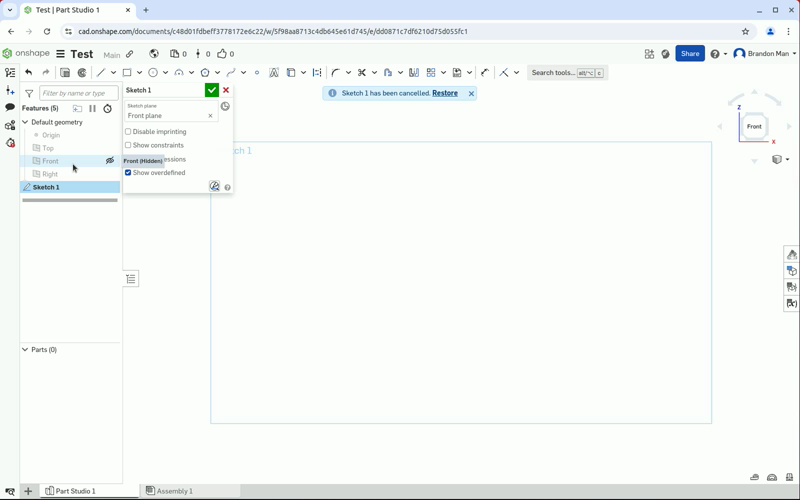
mouse_move(73, 352)
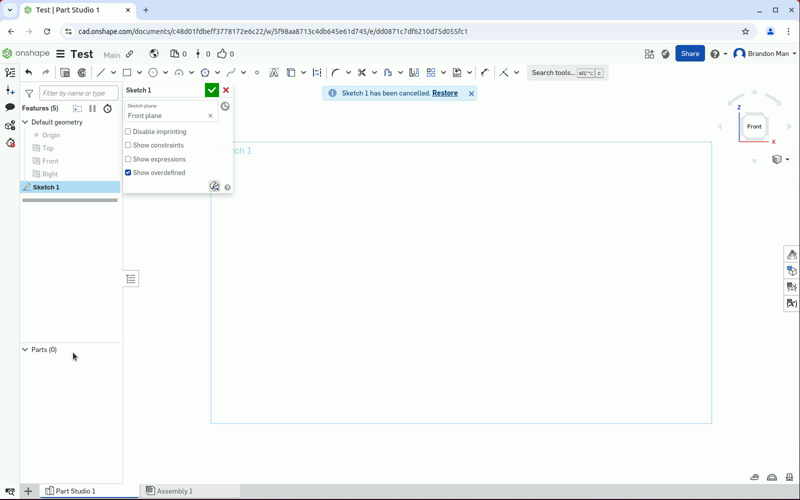
key(y)
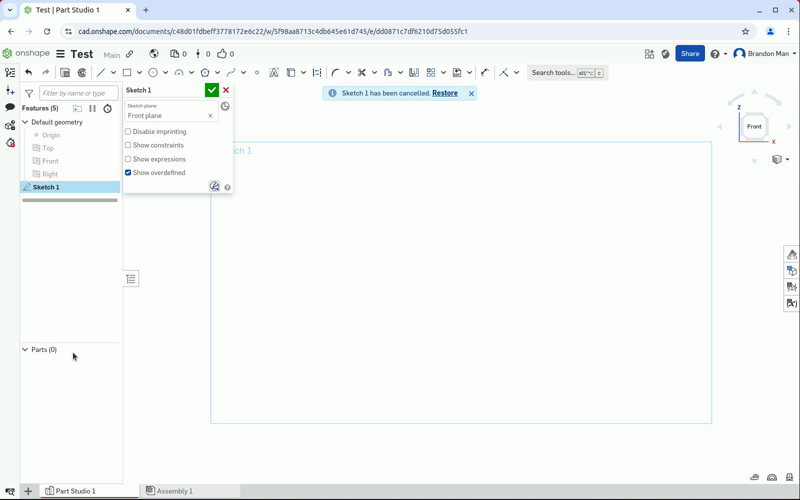
key(l)
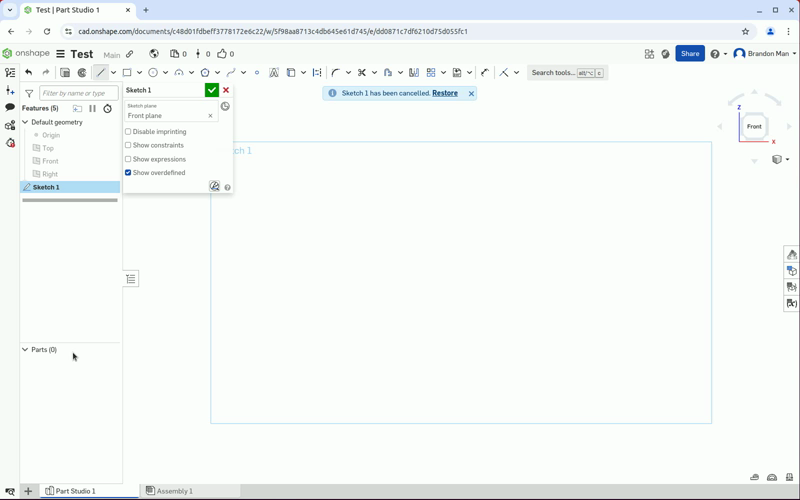
key_down(shift)
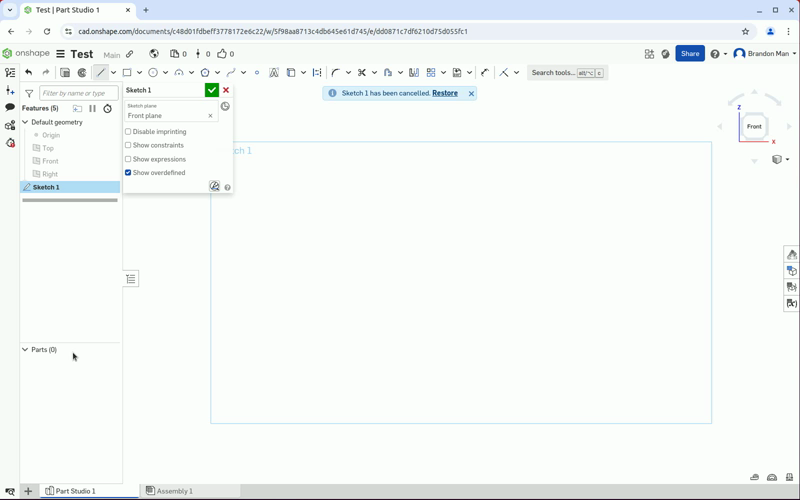
mouse_move(337, 282)
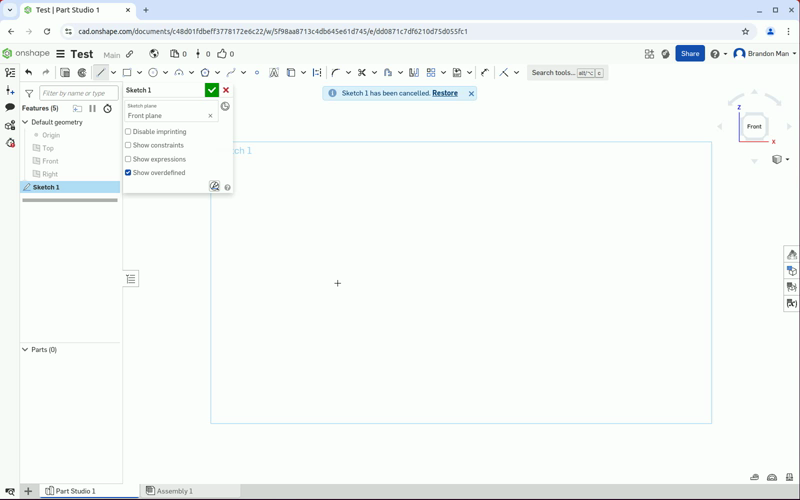
click(337, 282)
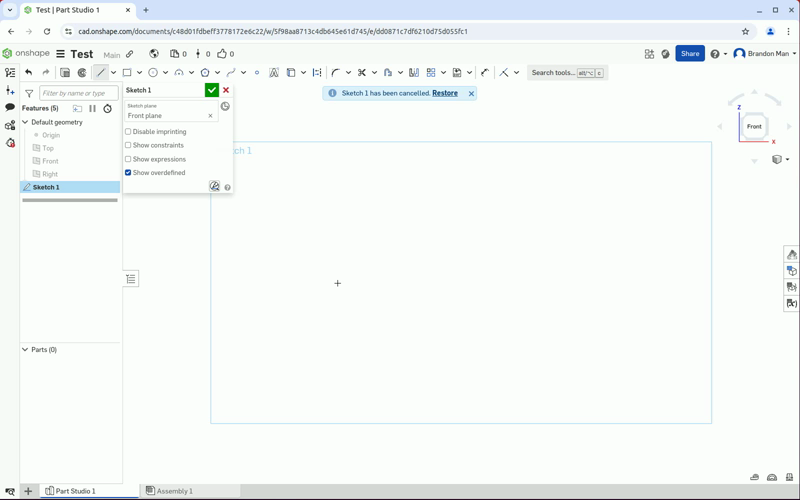
key_up(shift)
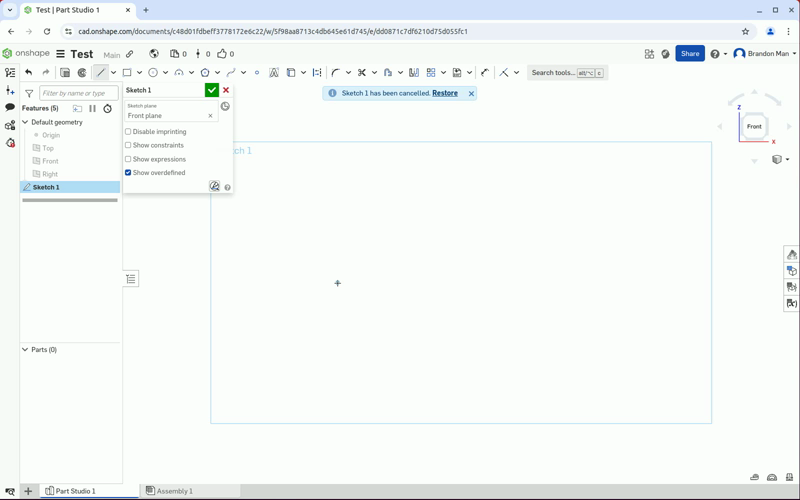
key_down(shift)
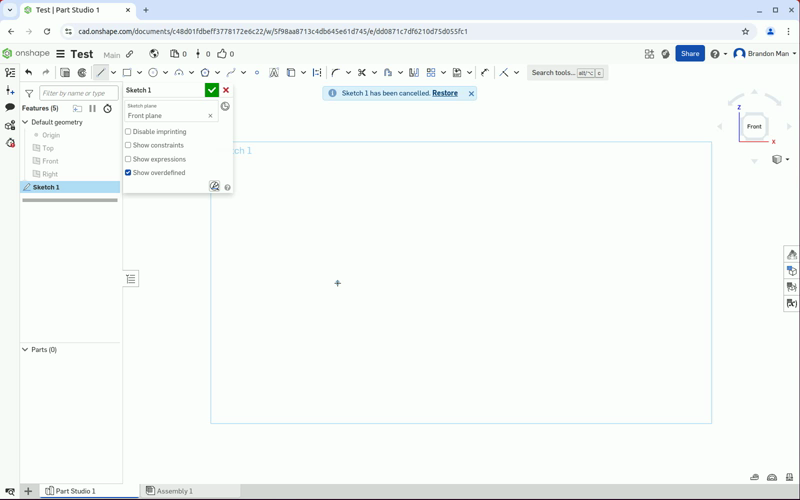
mouse_move(555, 282)
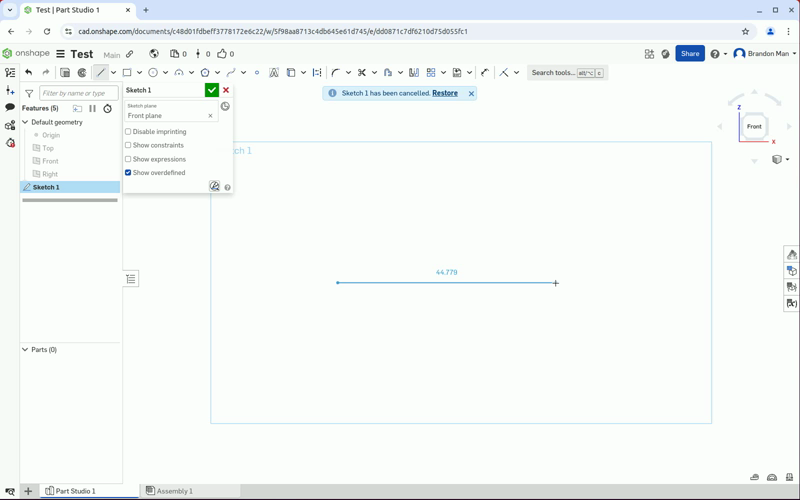
click(555, 282)
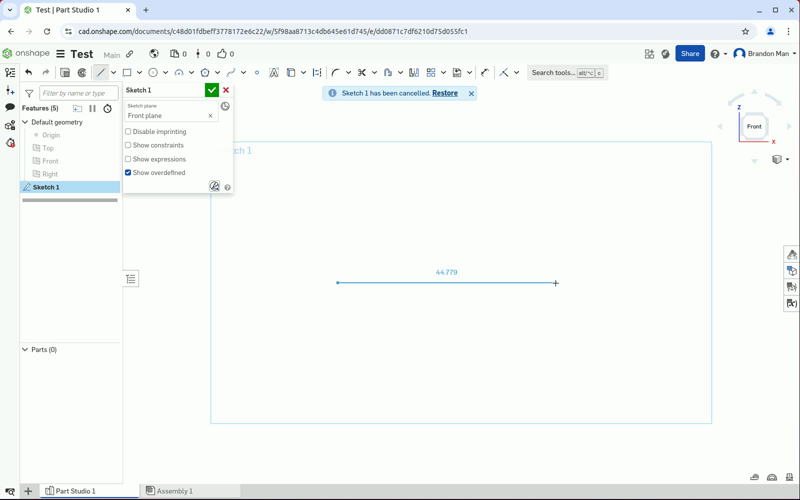
key_up(shift)
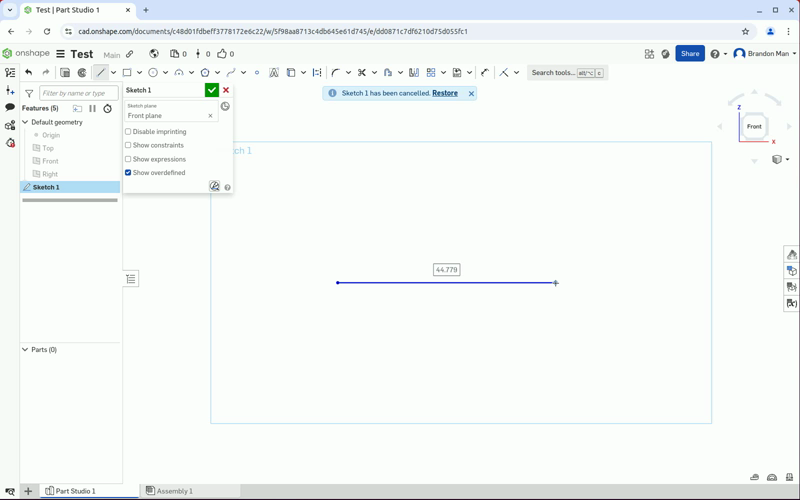
key_down(shift)
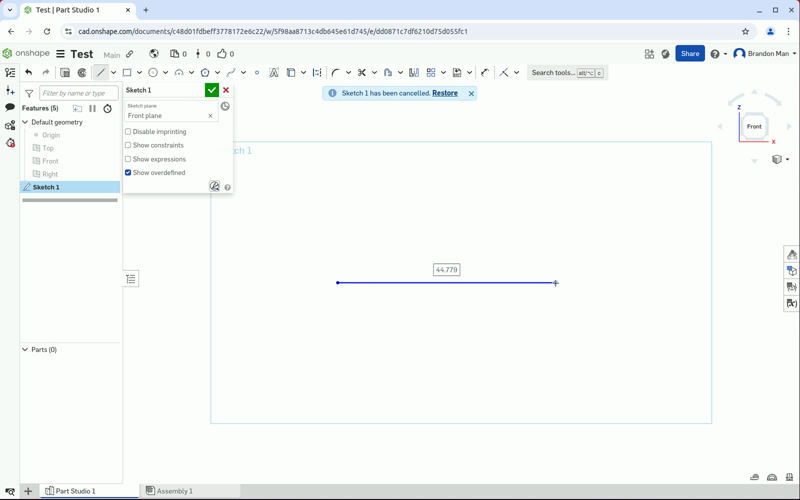
mouse_move(555, 220)
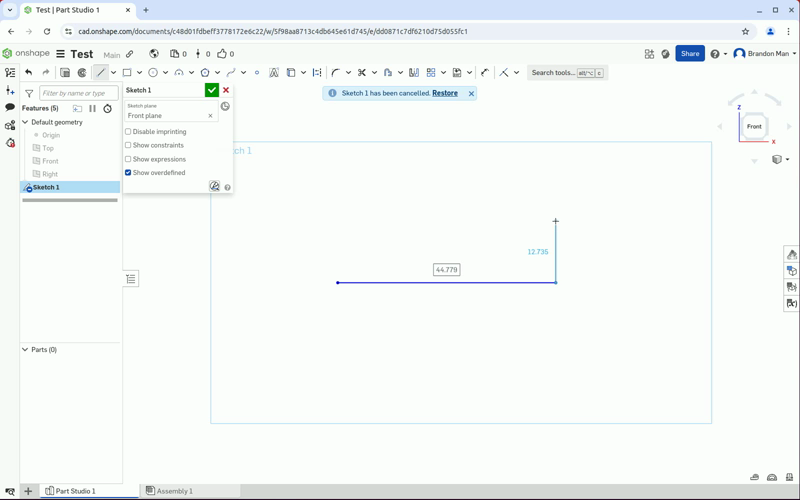
click(555, 220)
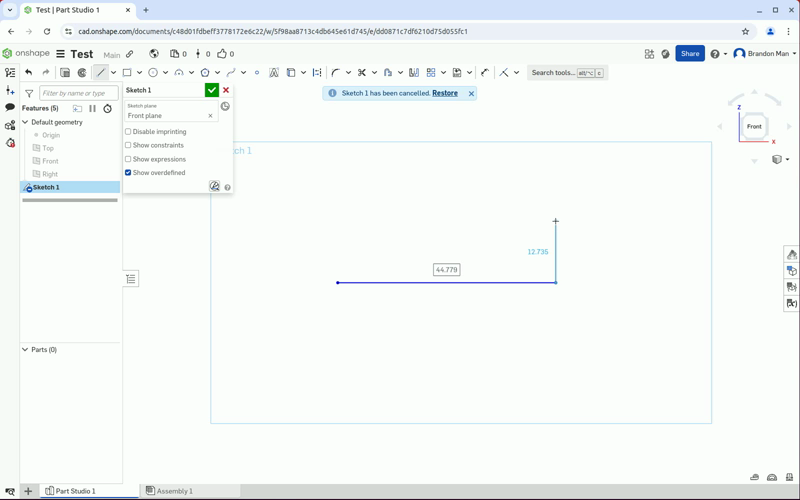
key_up(shift)
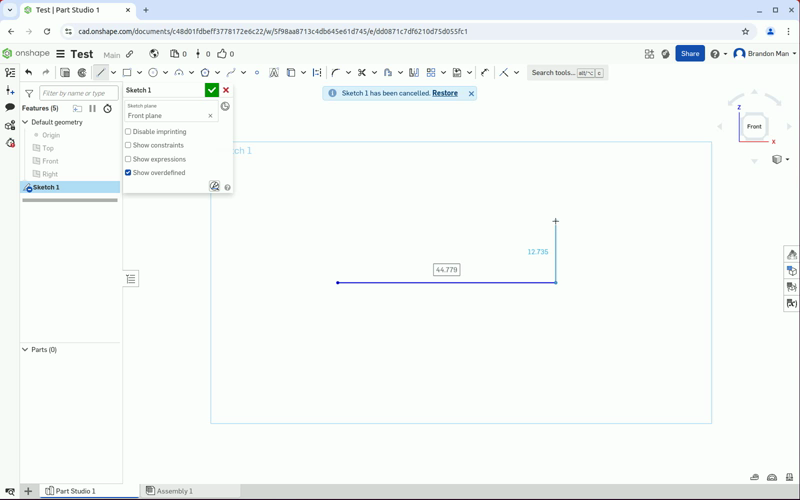
key_down(shift)
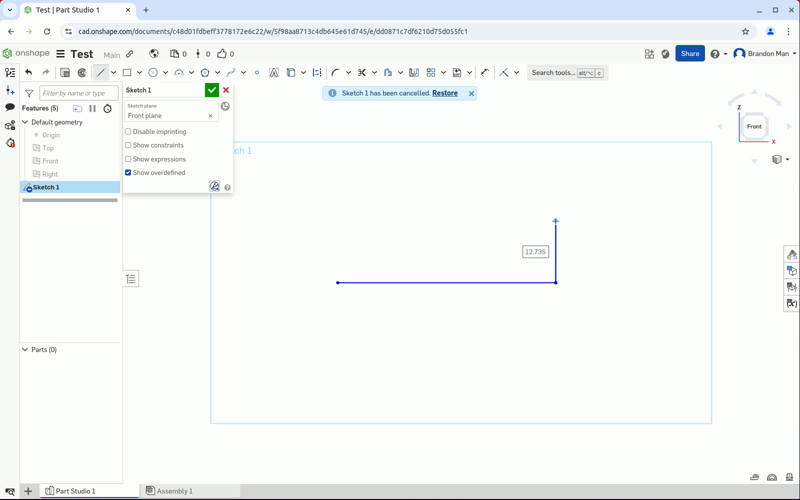
mouse_move(337, 220)
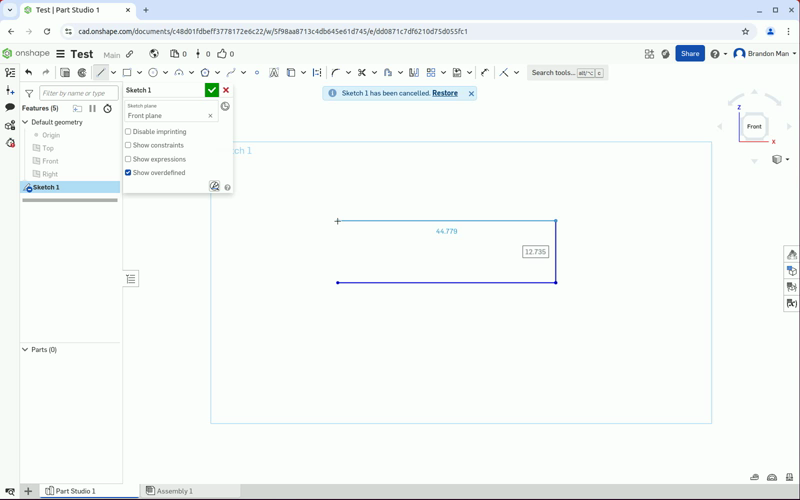
click(337, 220)
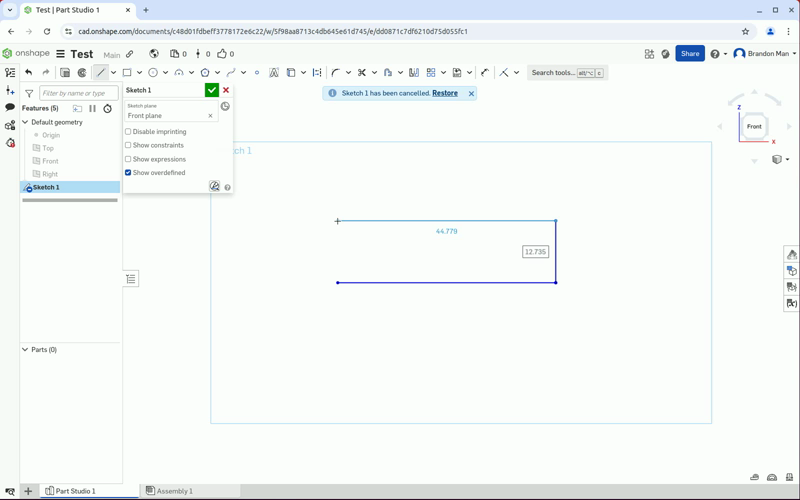
key_up(shift)
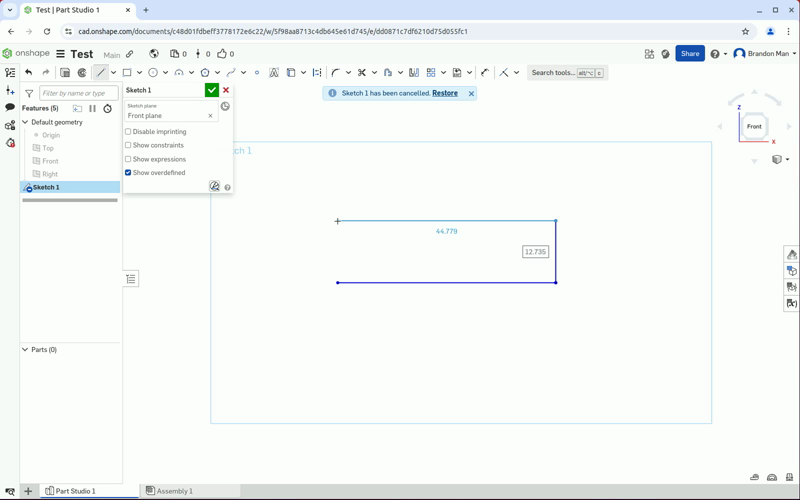
key_down(shift)
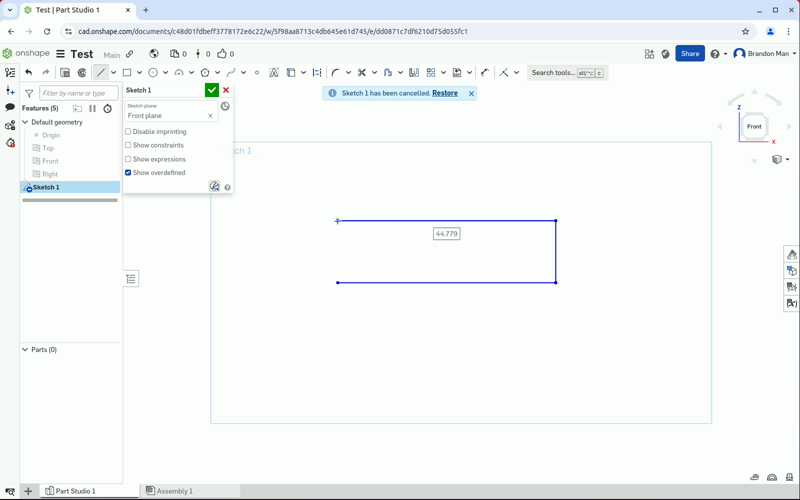
mouse_move(337, 282)
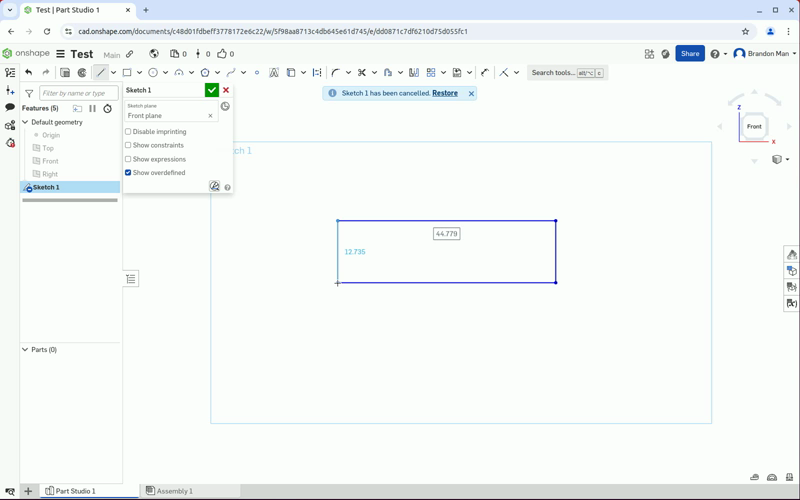
key_up(shift)
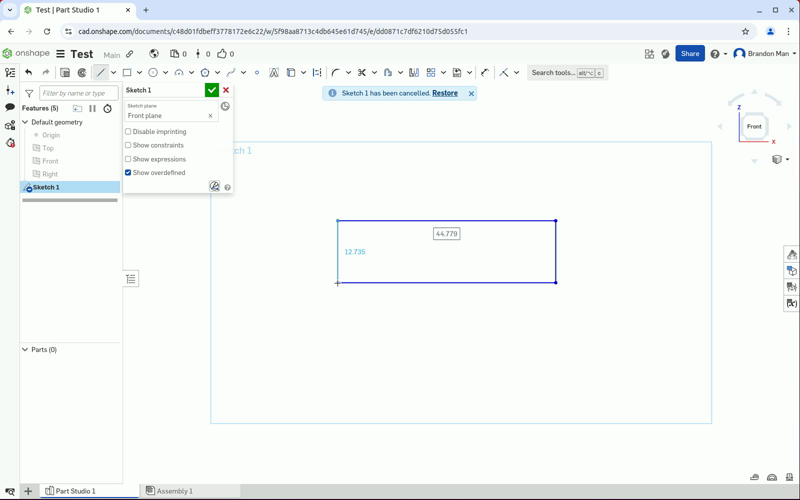
click(337, 282)
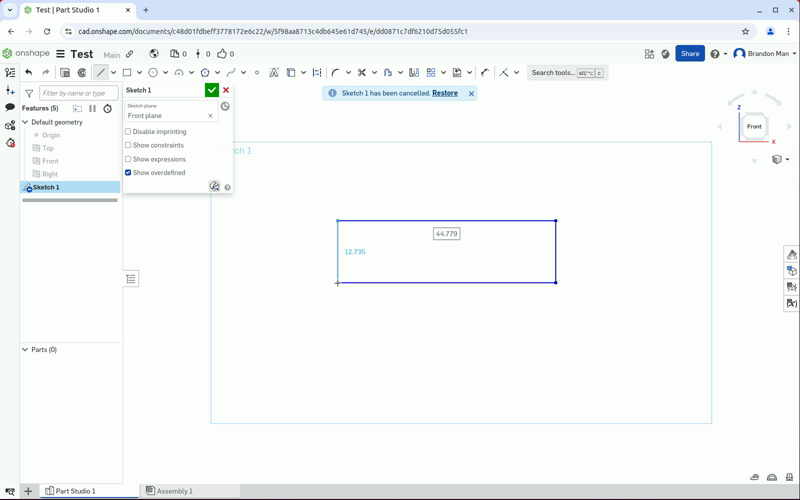
key(esc)
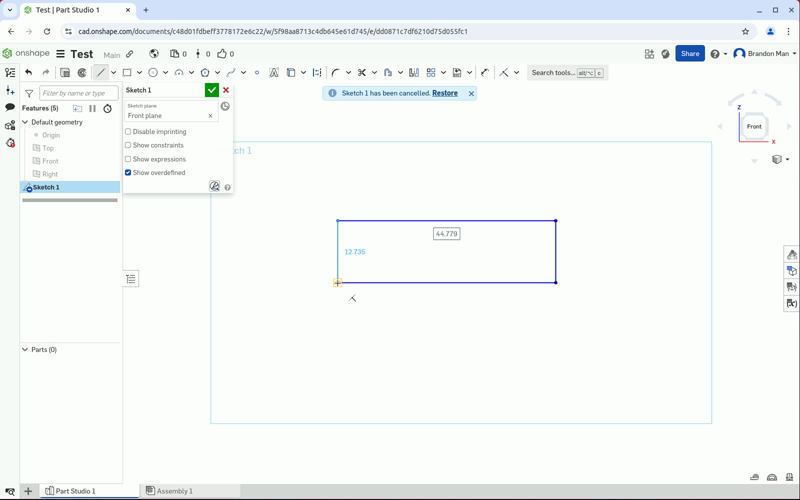
mouse_move(469, 244)
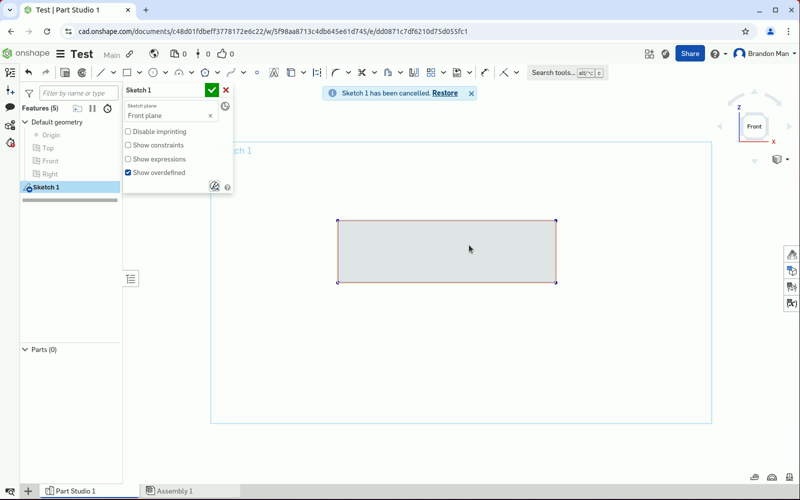
click(469, 244)
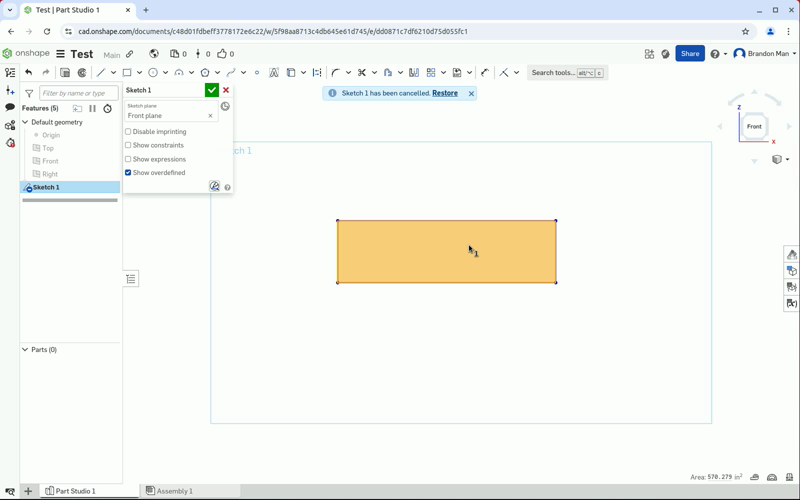
mouse_move(73, 352)
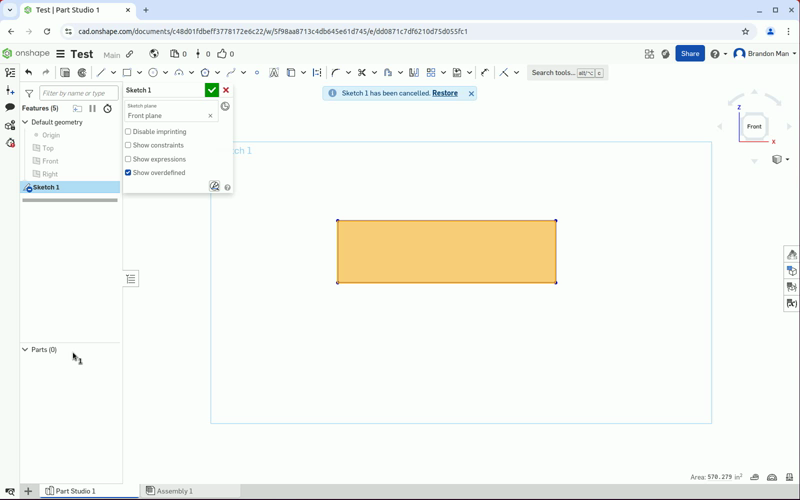
key(shift+y)
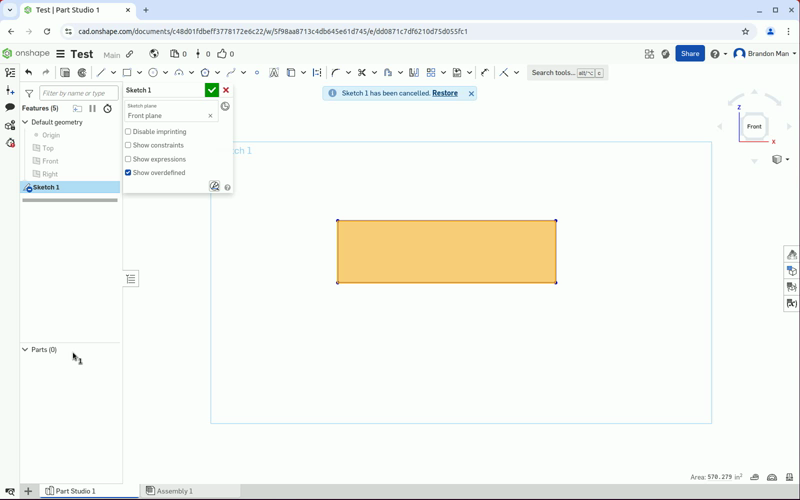
key(shift+e)
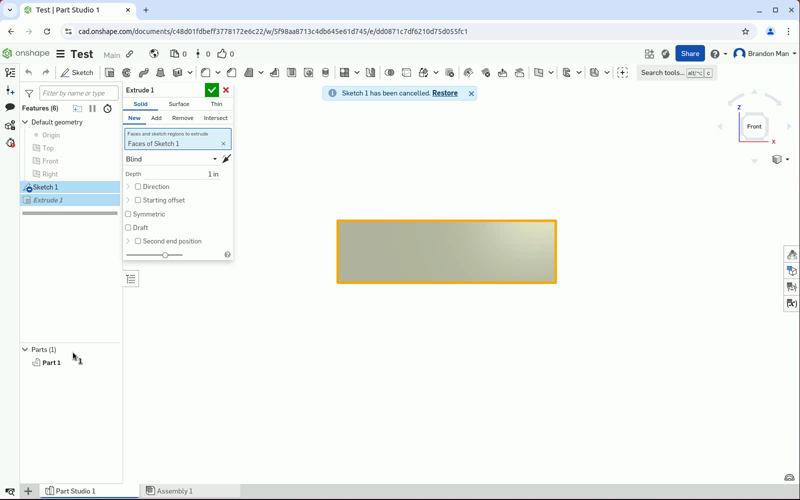
mouse_move(143, 106)
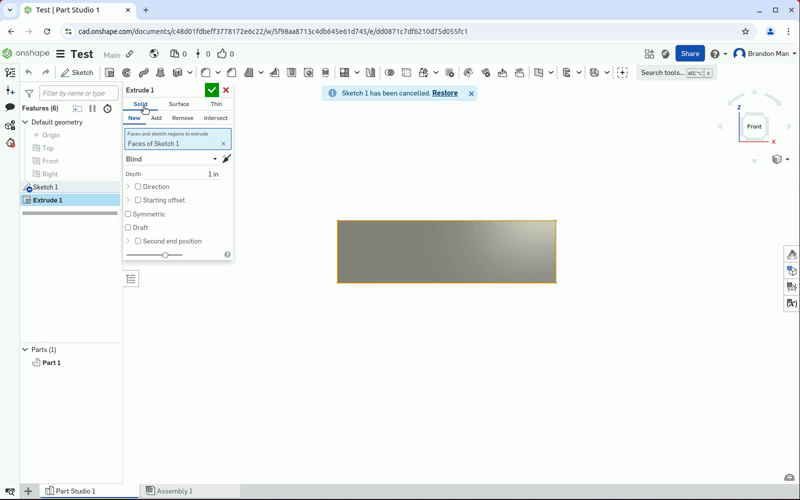
click(143, 106)
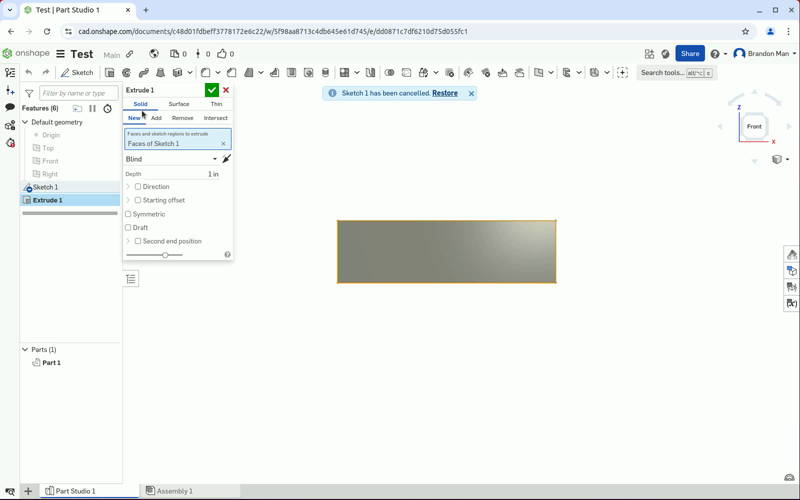
mouse_move(137, 120)
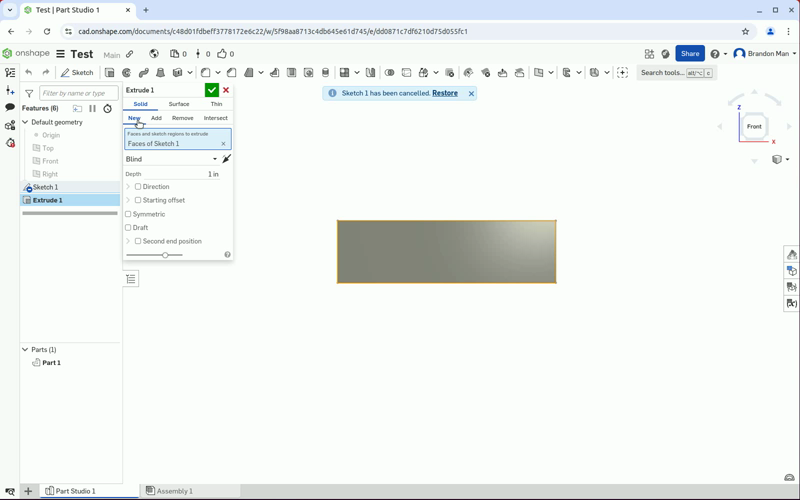
click(137, 120)
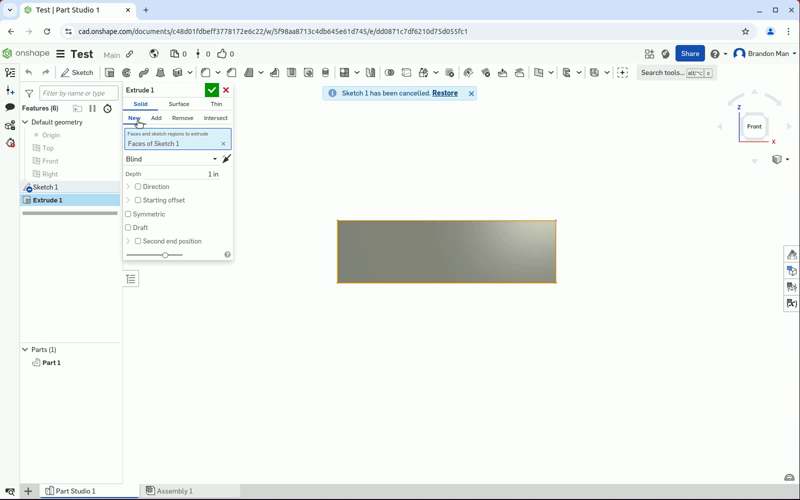
key(tab, 4)
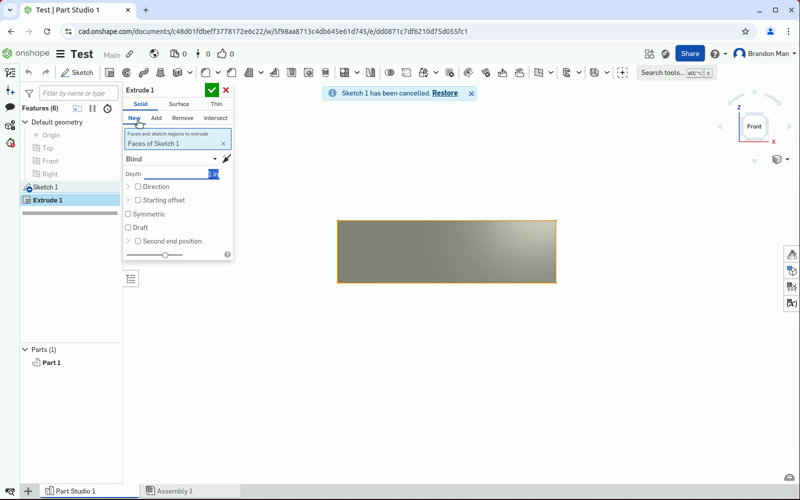
text(2.648)
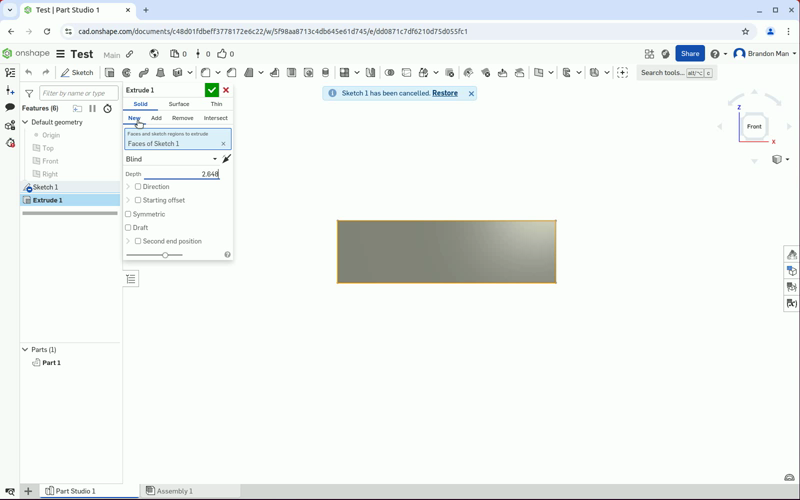
key(enter)
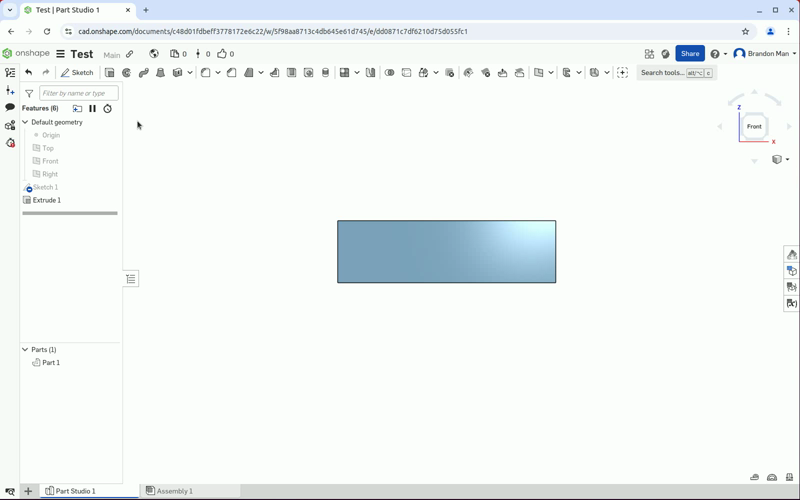
key(shift+h)
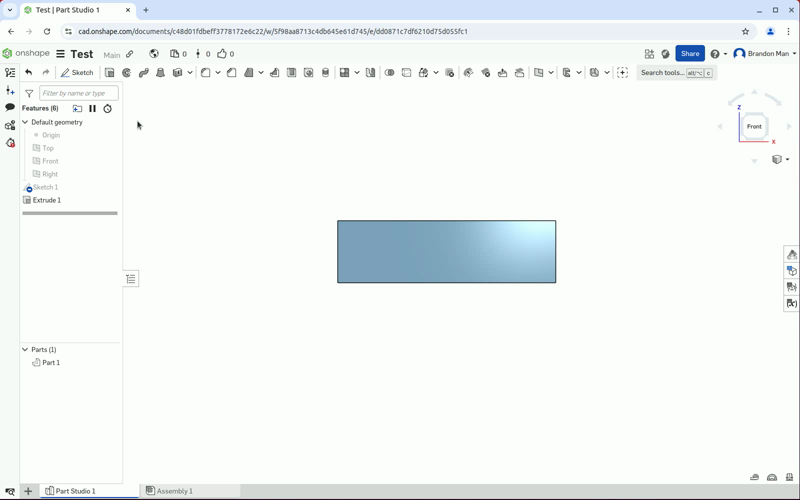
key(shift+h)
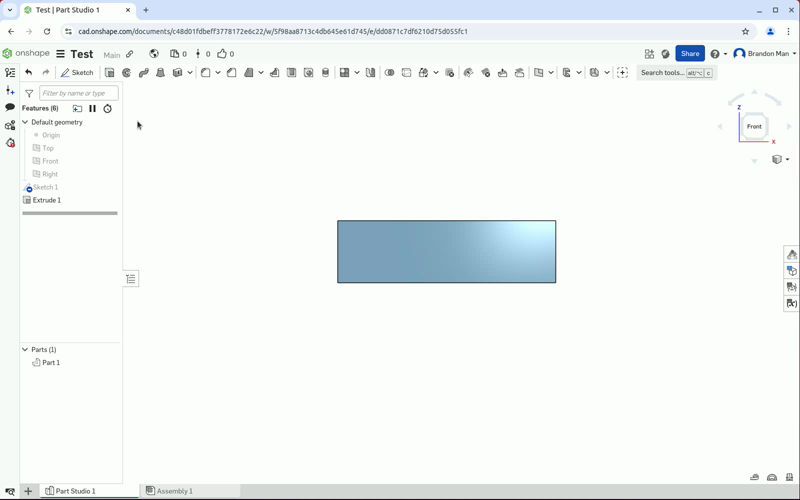
mouse_move(73, 189)
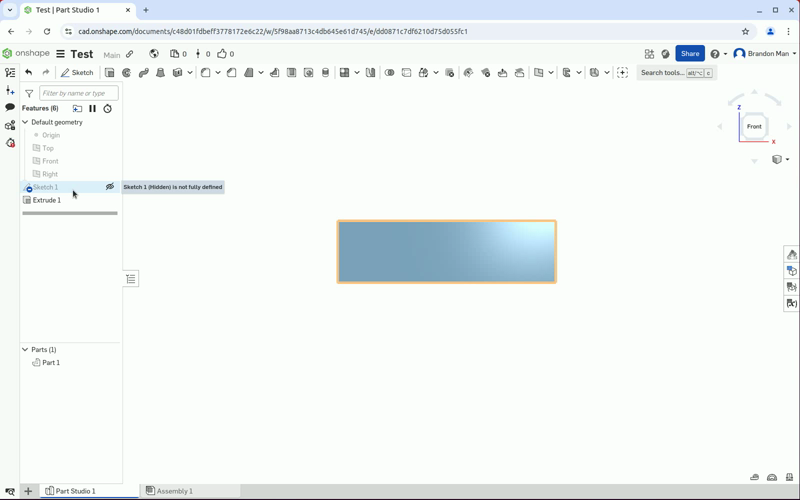
click(73, 189)
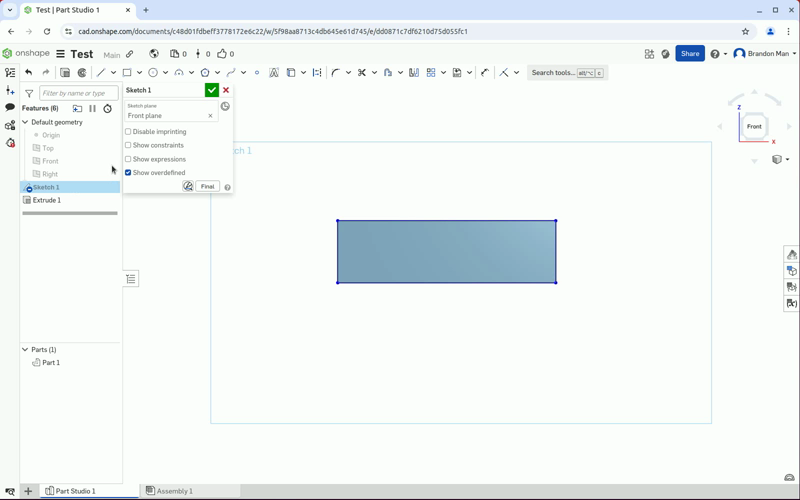
mouse_move(229, 92)
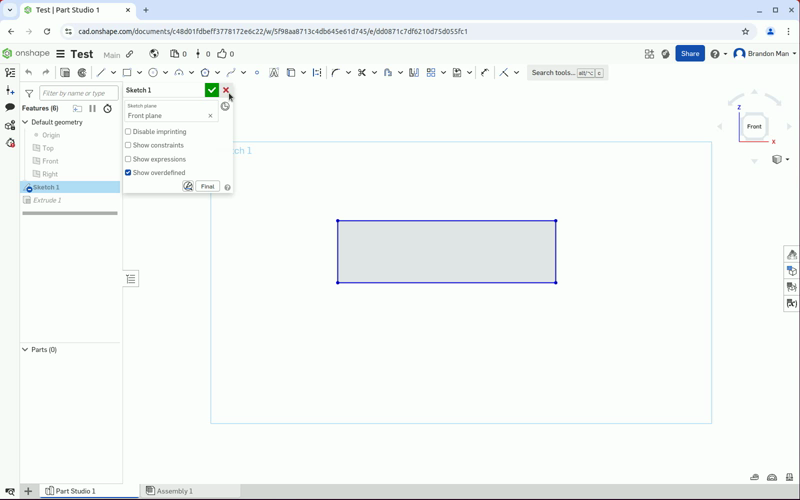
click(229, 92)
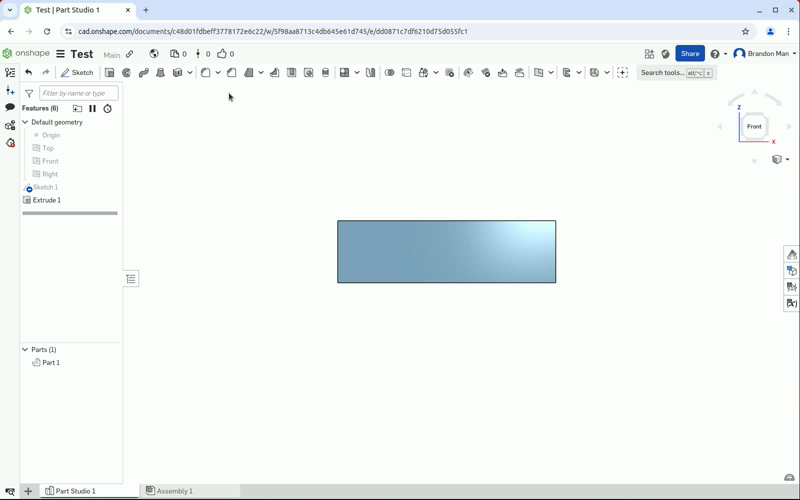
mouse_move(541, 75)
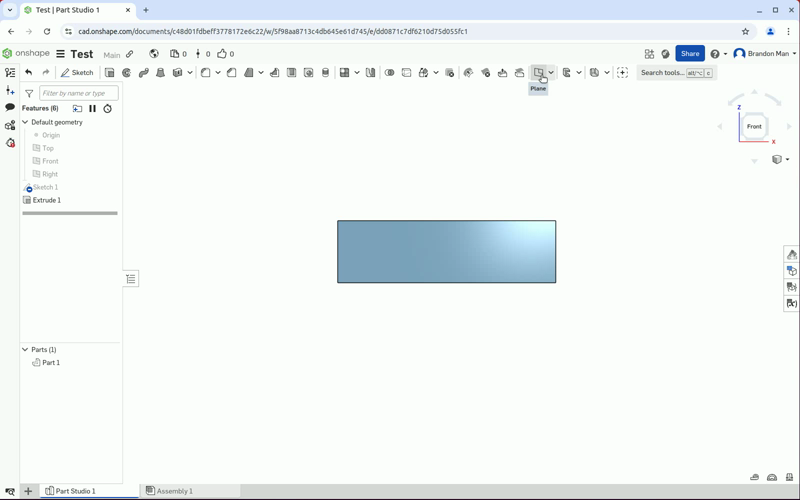
click(541, 75)
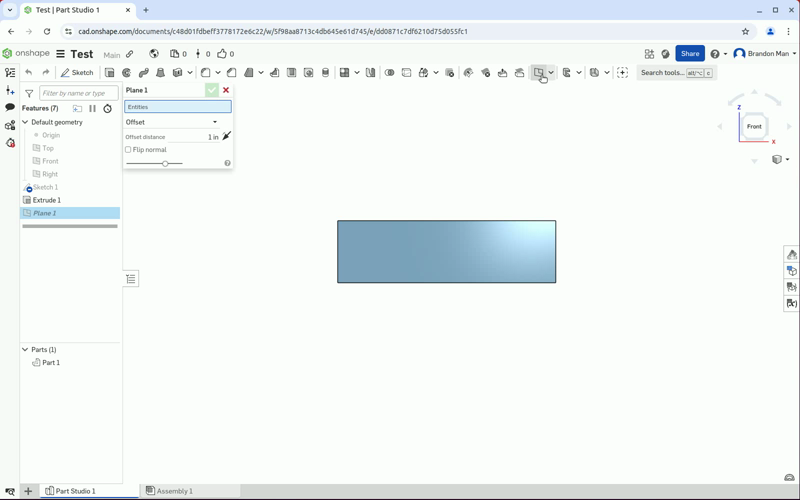
mouse_move(73, 163)
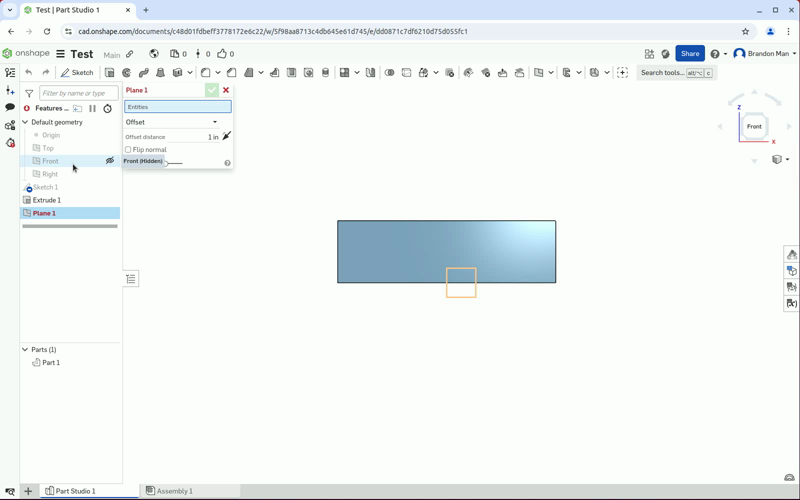
click(73, 163)
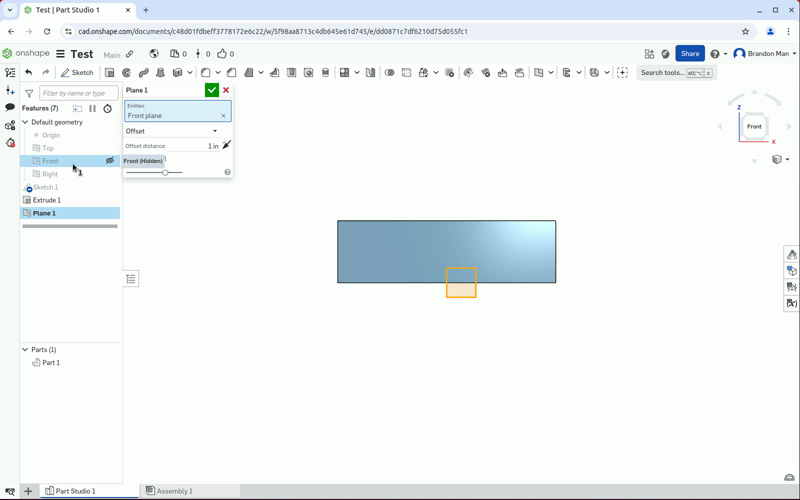
key(tab, 2)
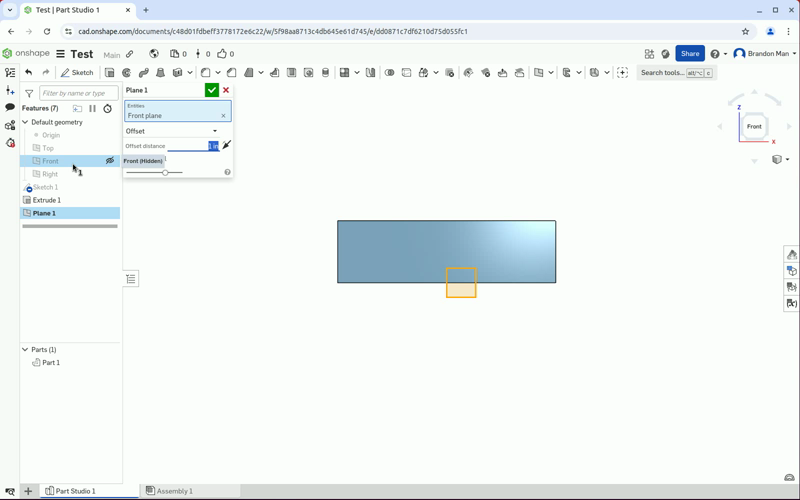
text(2.65)
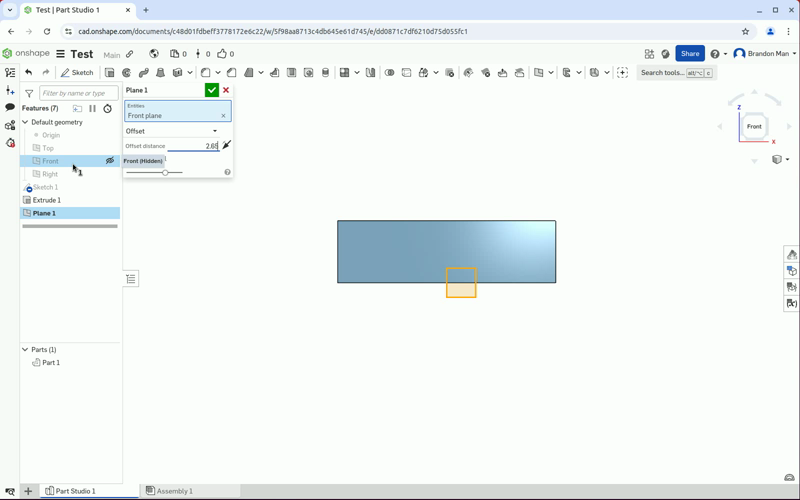
key(enter, 2)
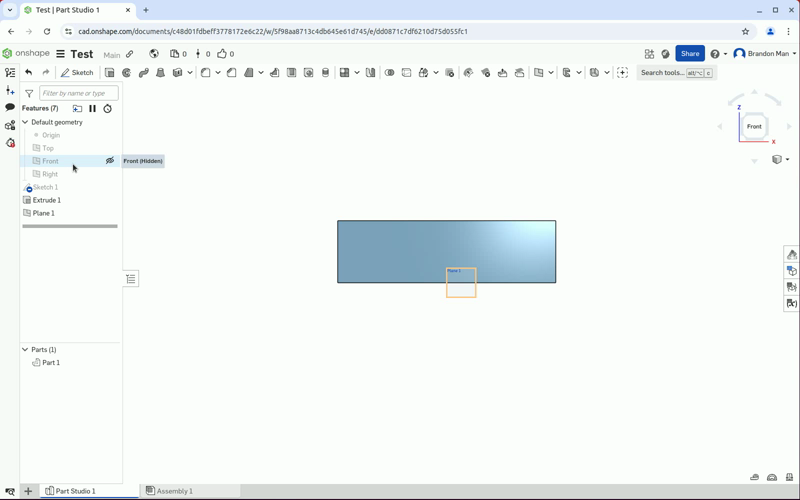
key(shift+s)
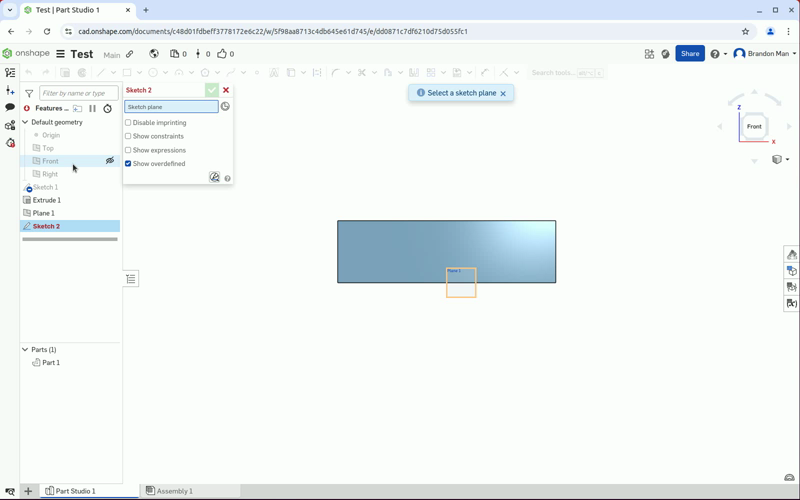
mouse_move(73, 215)
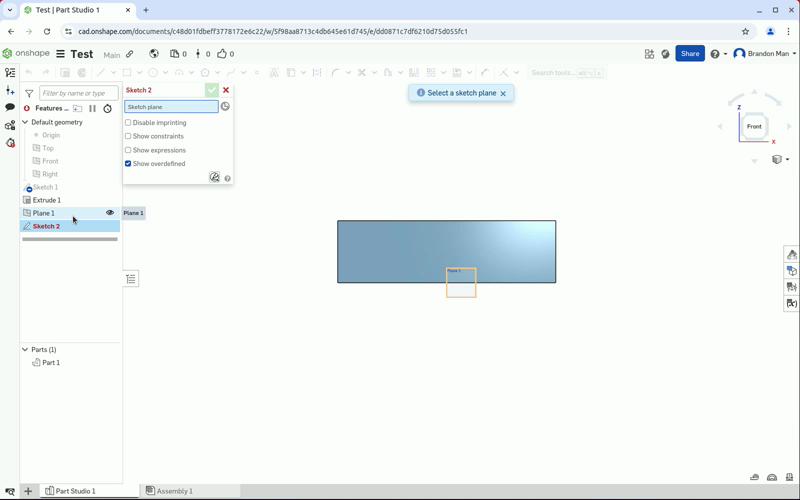
click(73, 215)
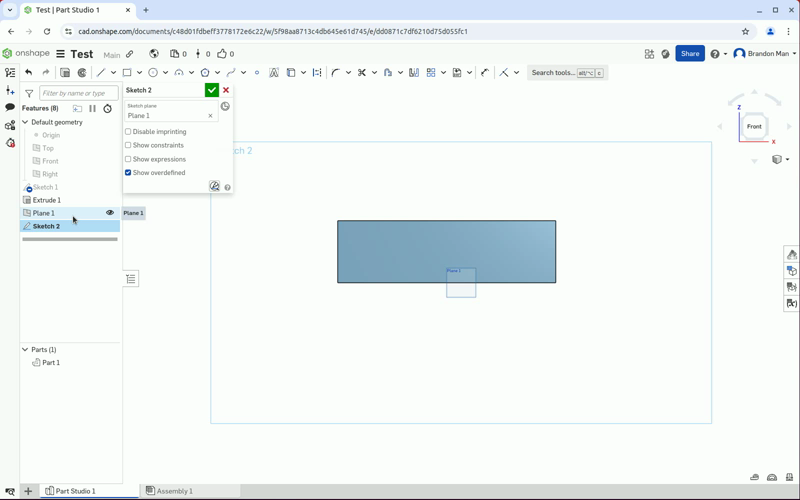
mouse_move(73, 352)
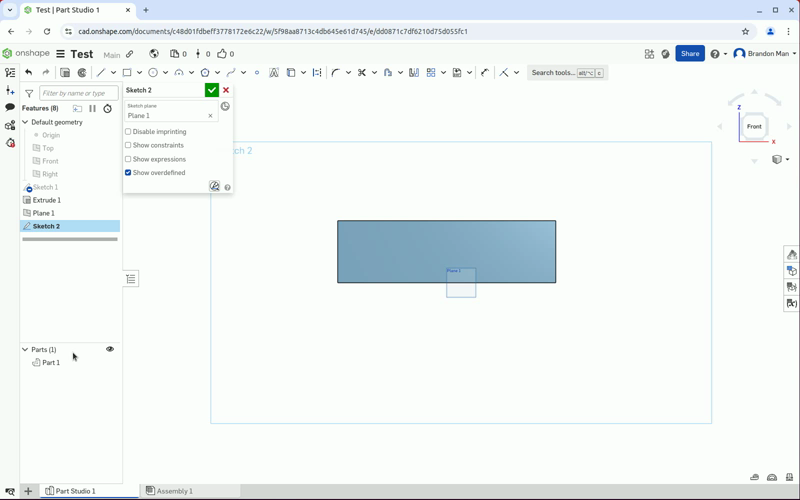
key(y)
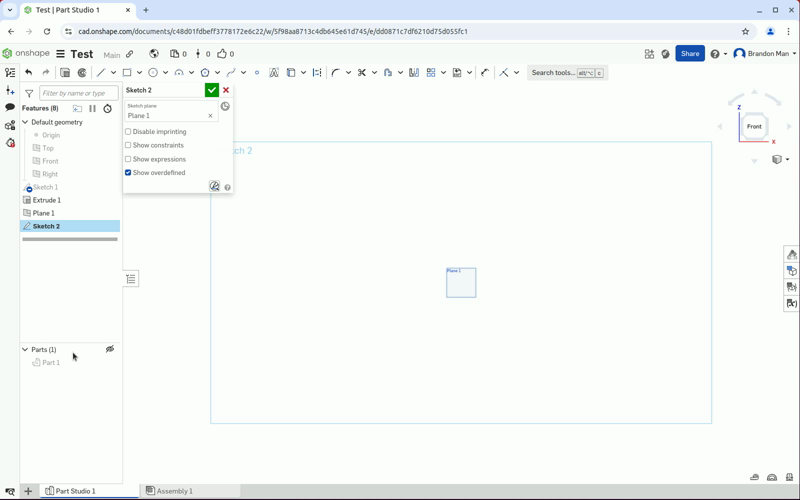
key(l)
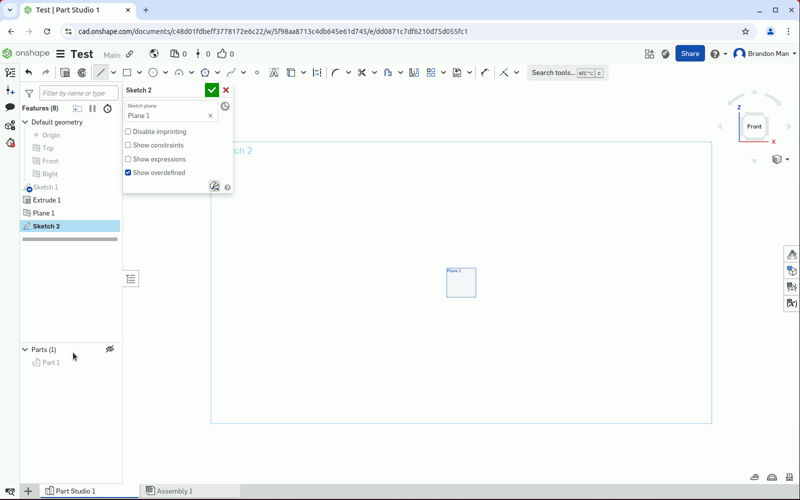
key_down(shift)
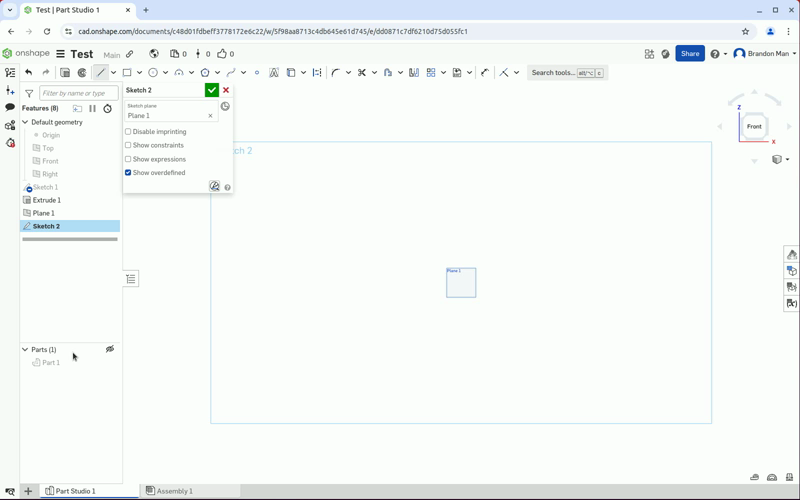
mouse_move(337, 282)
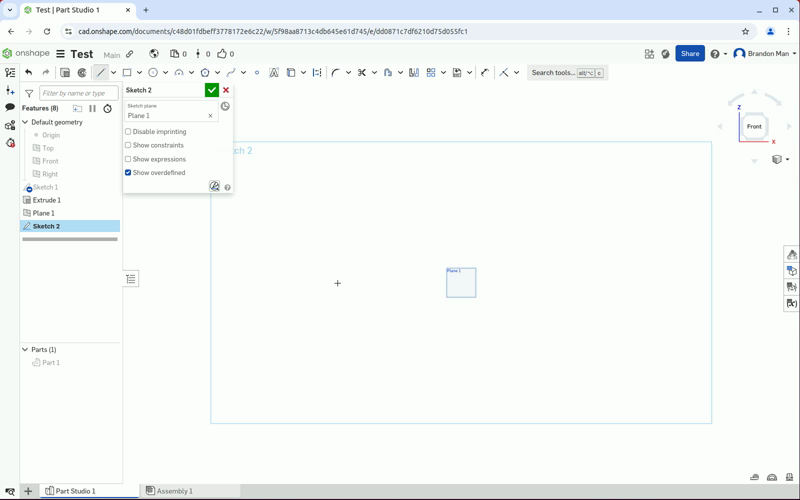
click(337, 282)
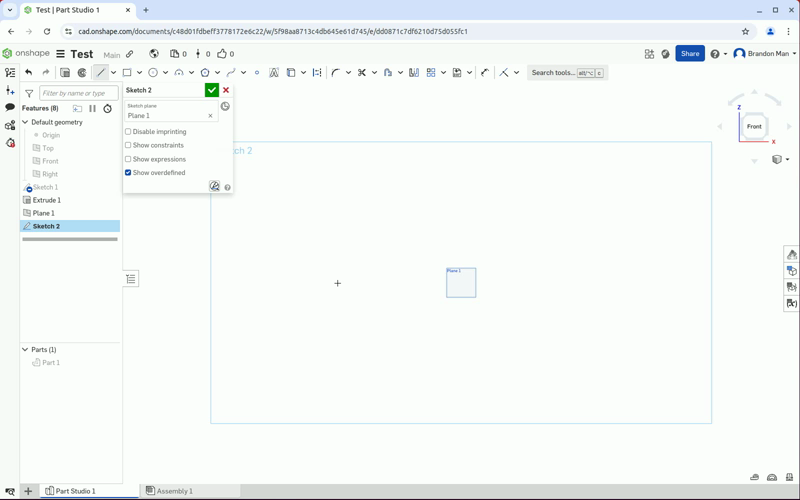
key_up(shift)
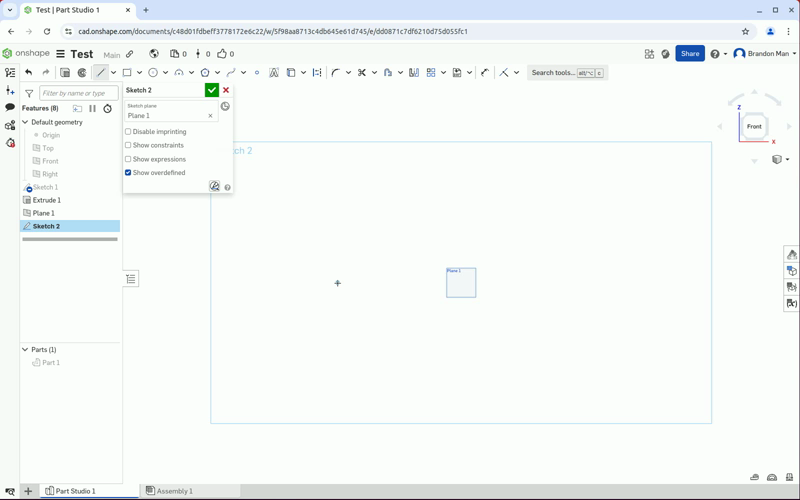
key_down(shift)
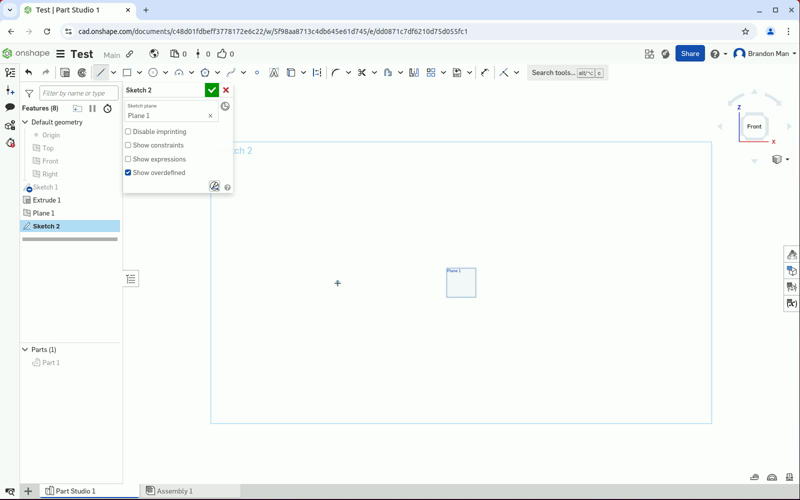
mouse_move(416, 282)
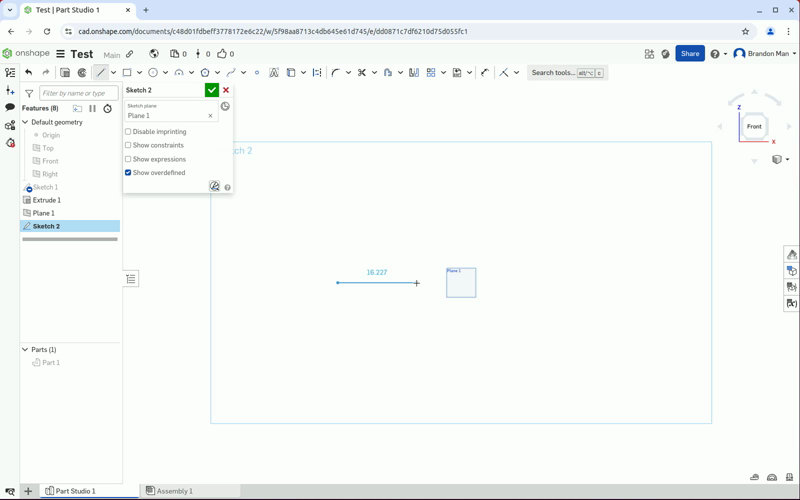
click(416, 282)
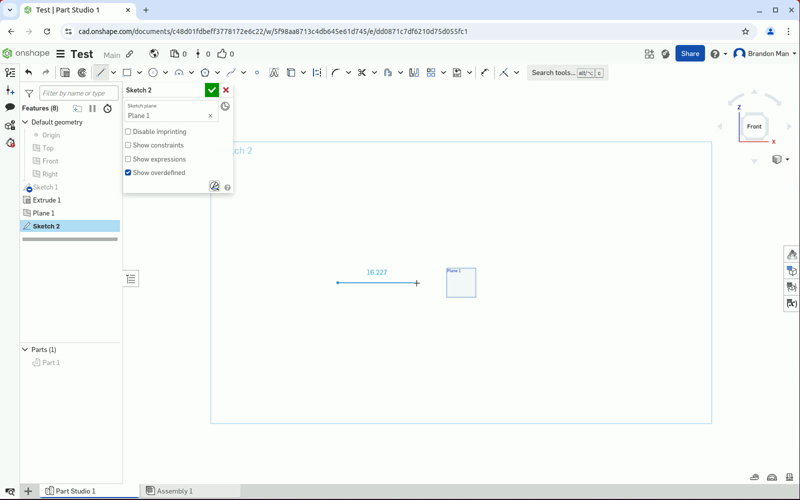
key_up(shift)
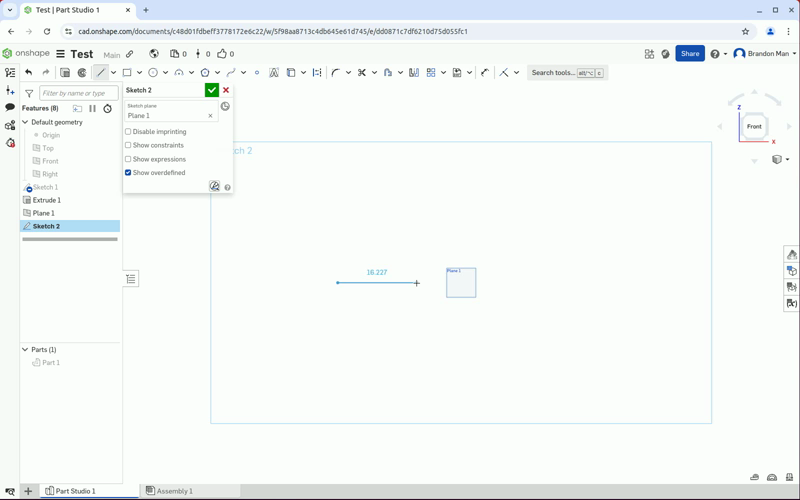
key_down(shift)
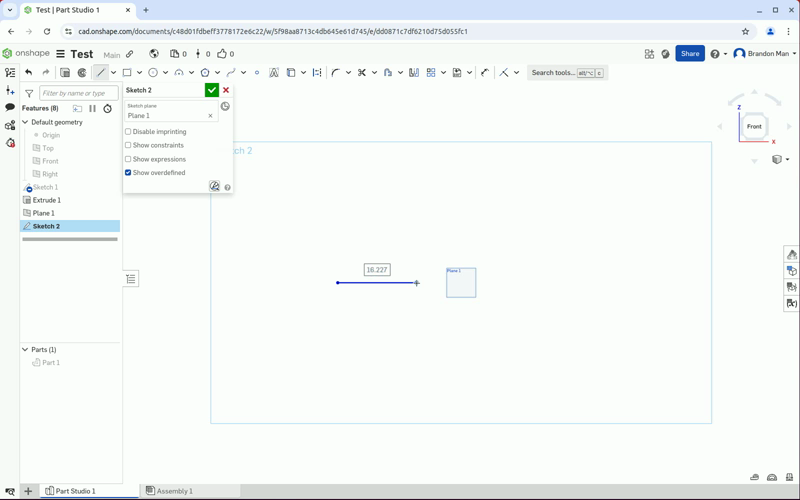
mouse_move(416, 219)
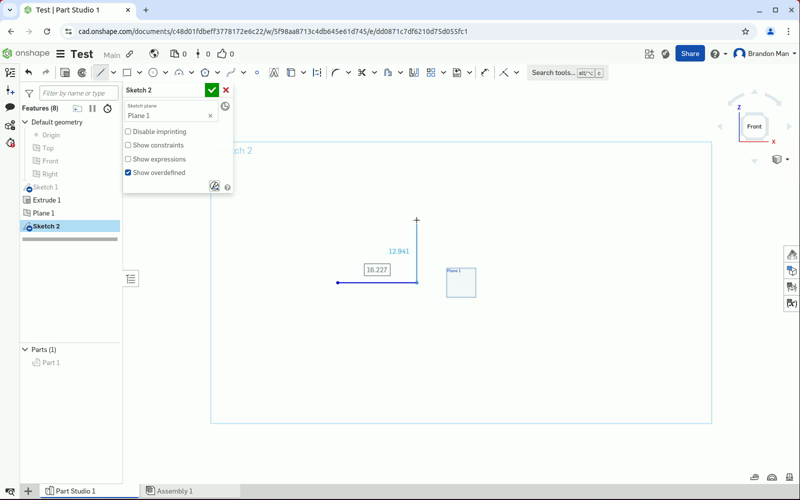
click(416, 219)
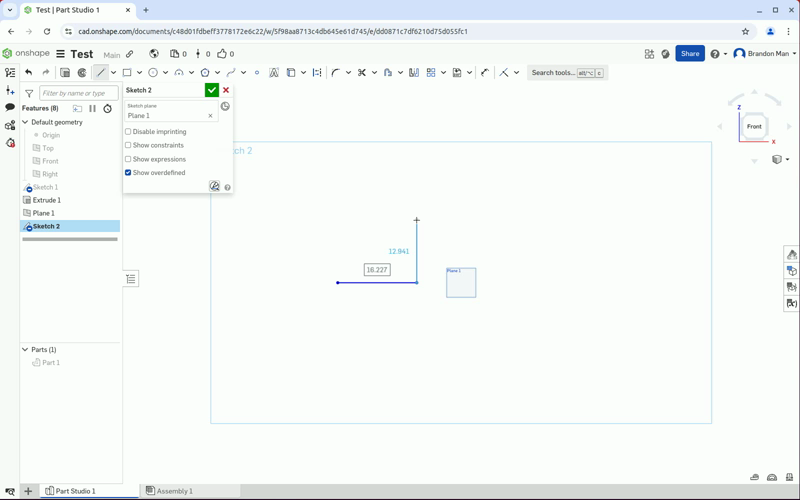
key_up(shift)
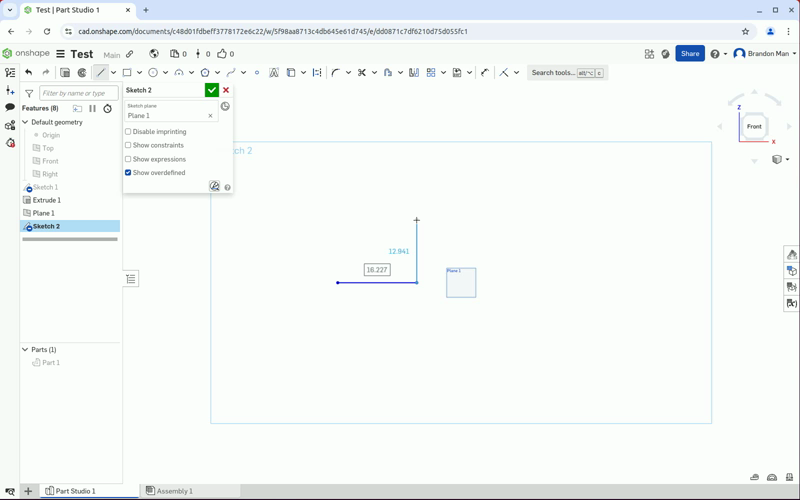
key_down(shift)
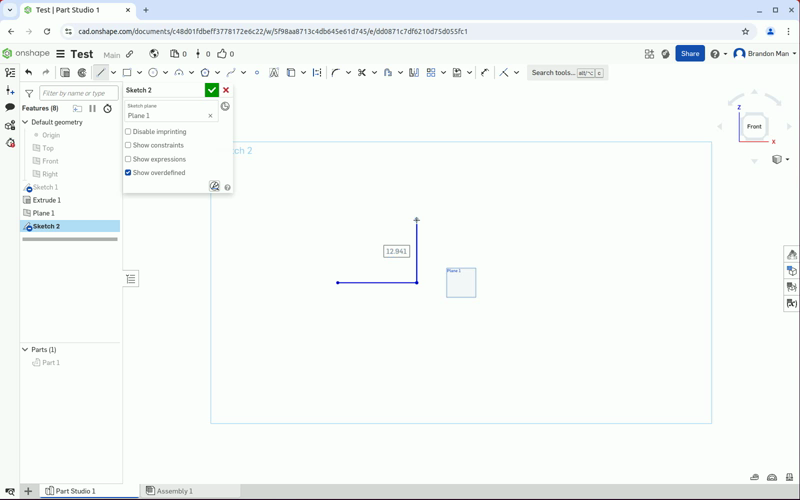
mouse_move(337, 219)
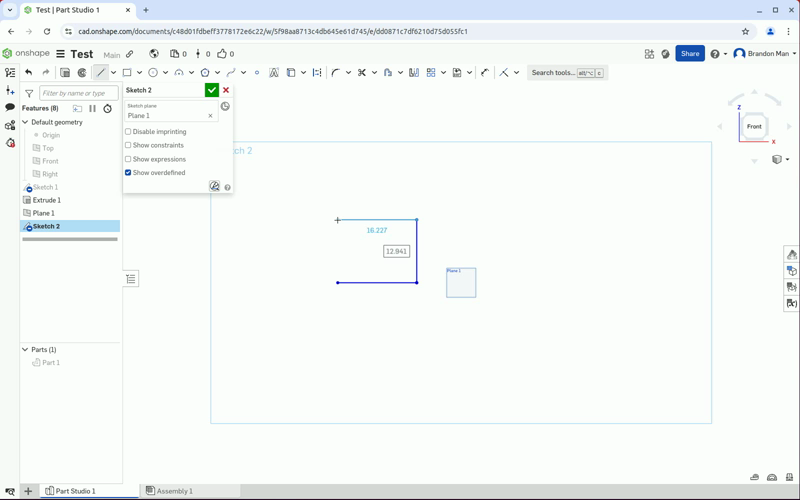
click(337, 219)
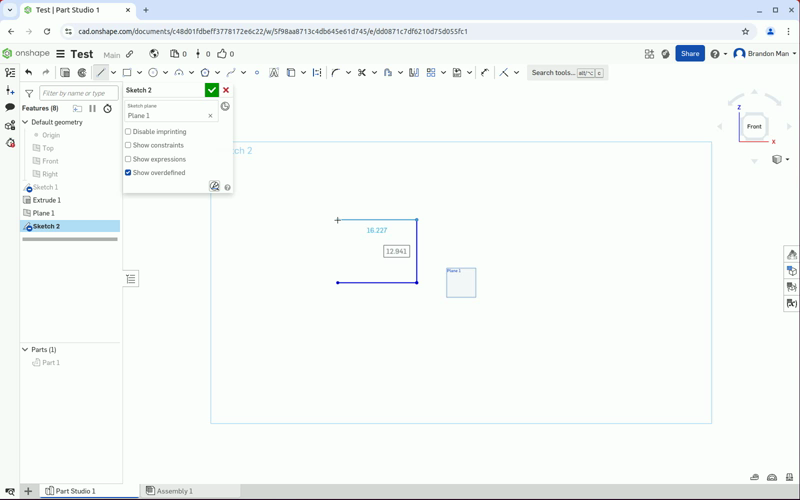
key_up(shift)
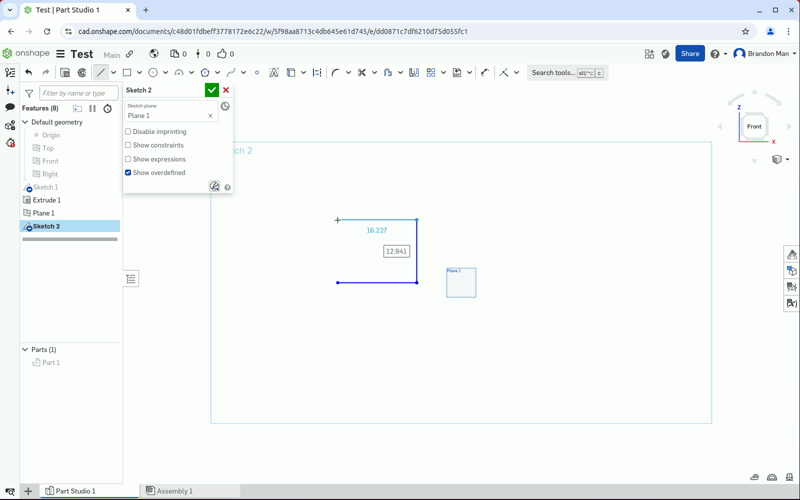
key_down(shift)
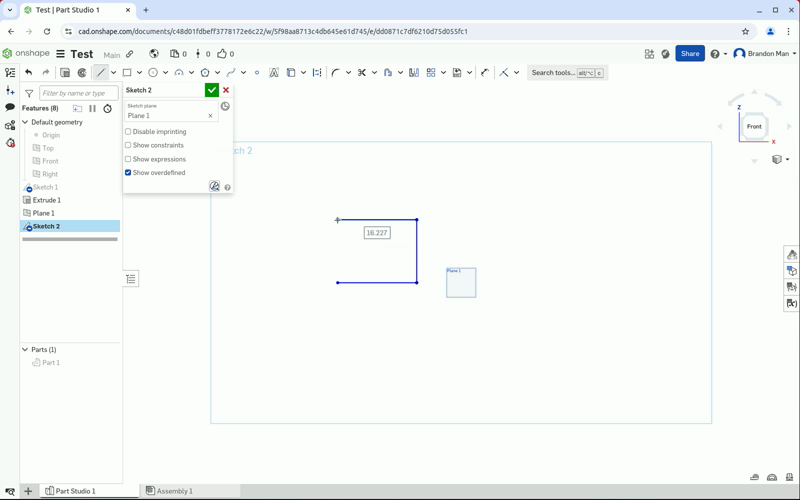
mouse_move(337, 282)
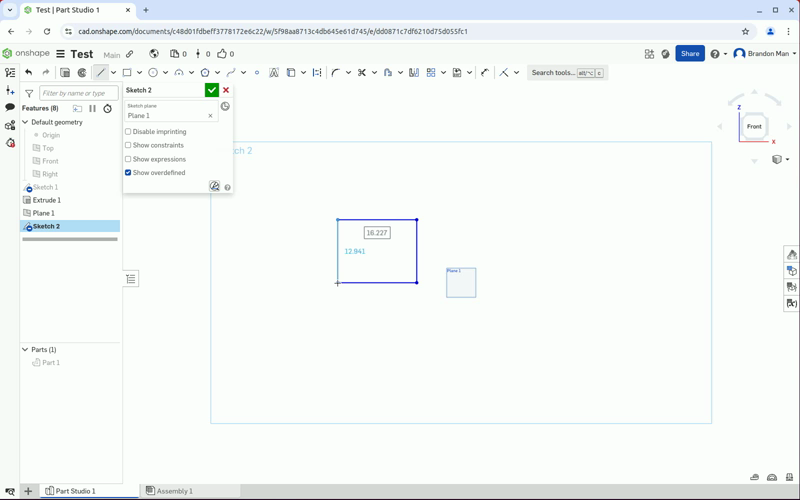
key_up(shift)
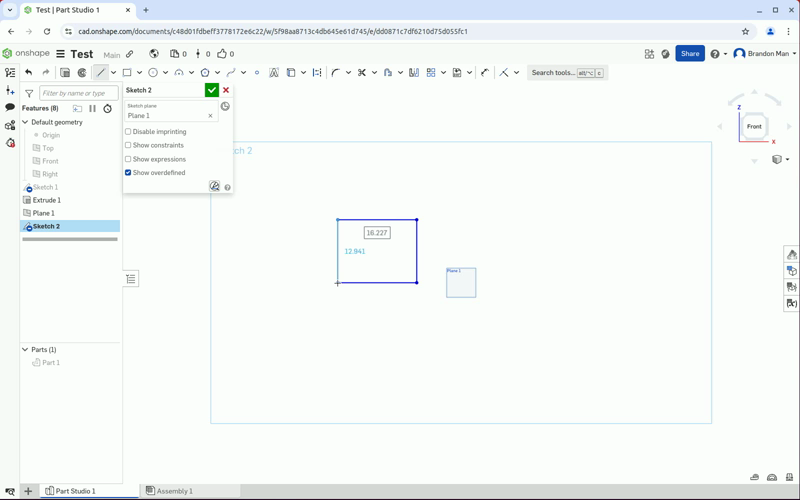
click(337, 282)
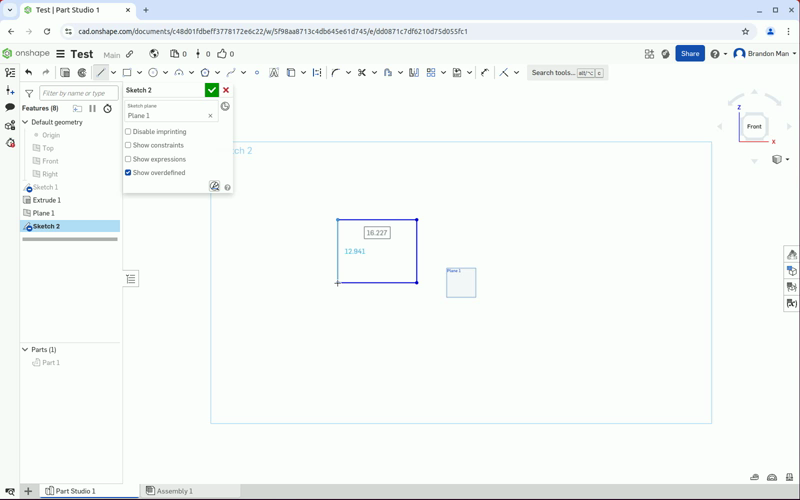
key(esc)
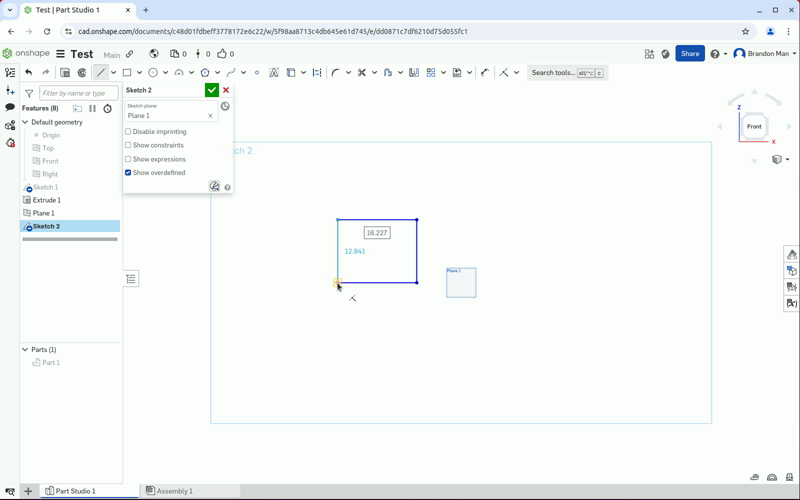
mouse_move(381, 230)
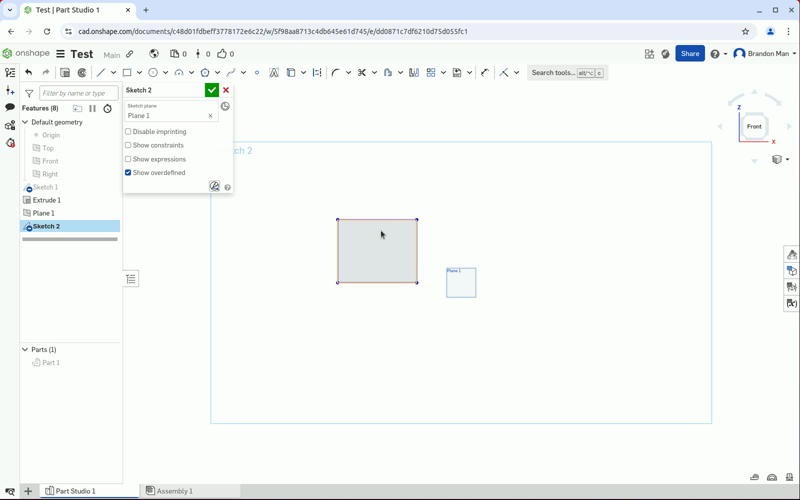
click(381, 230)
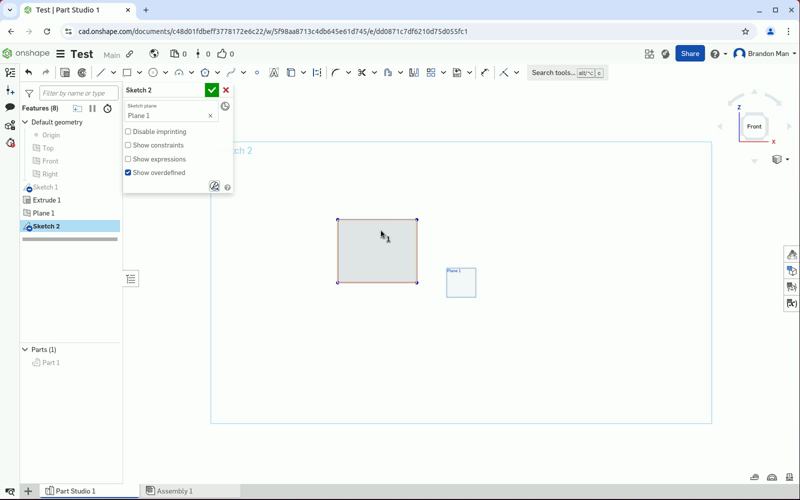
mouse_move(73, 352)
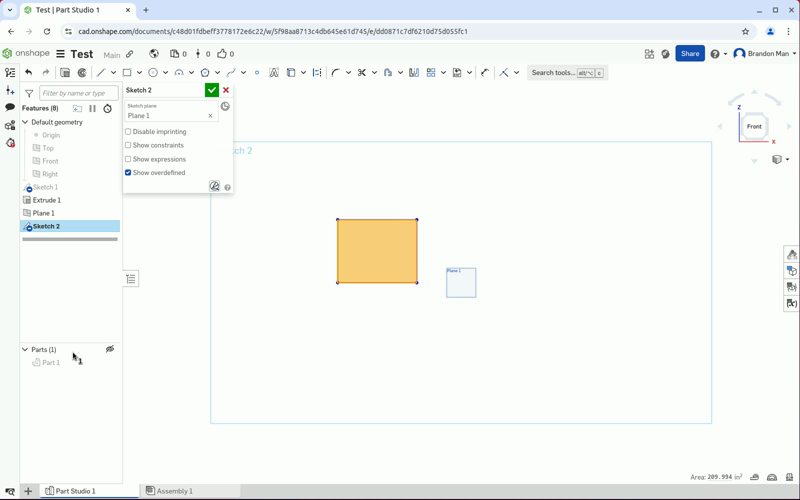
key(shift+y)
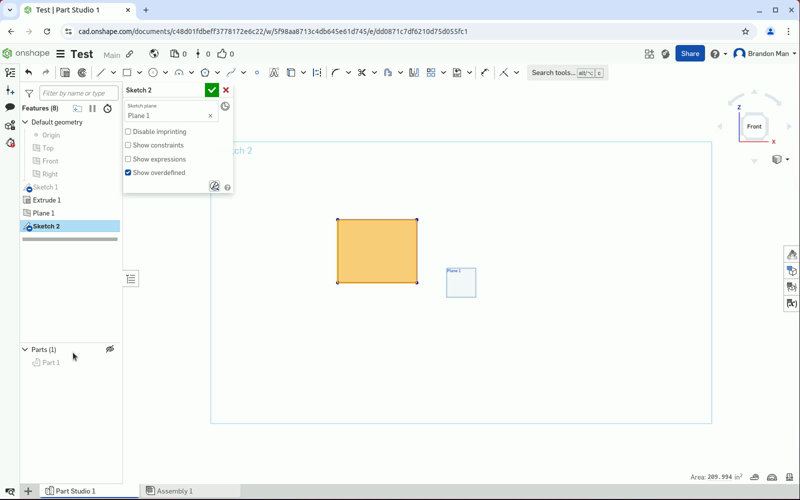
key(shift+e)
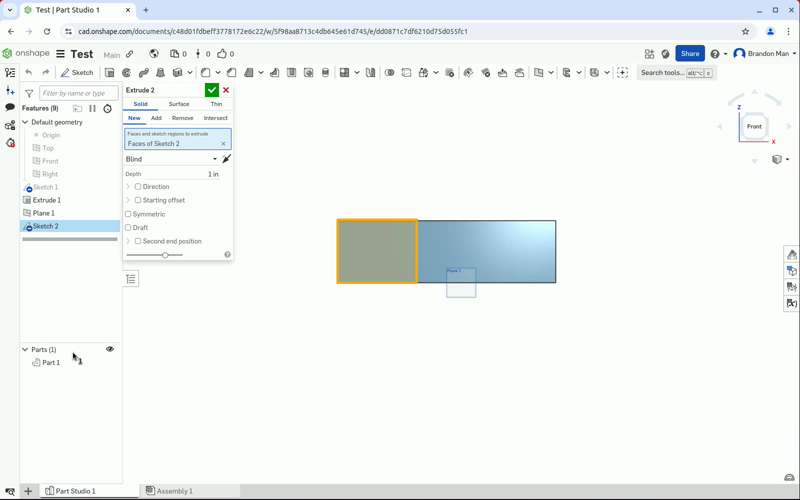
mouse_move(143, 106)
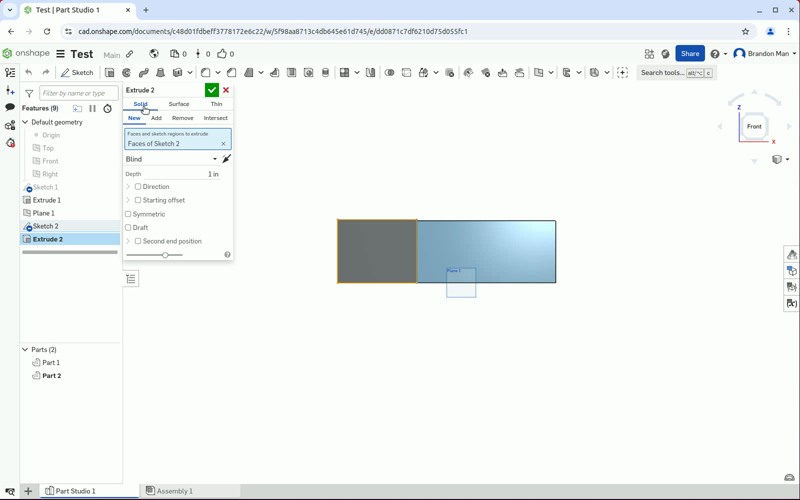
click(143, 106)
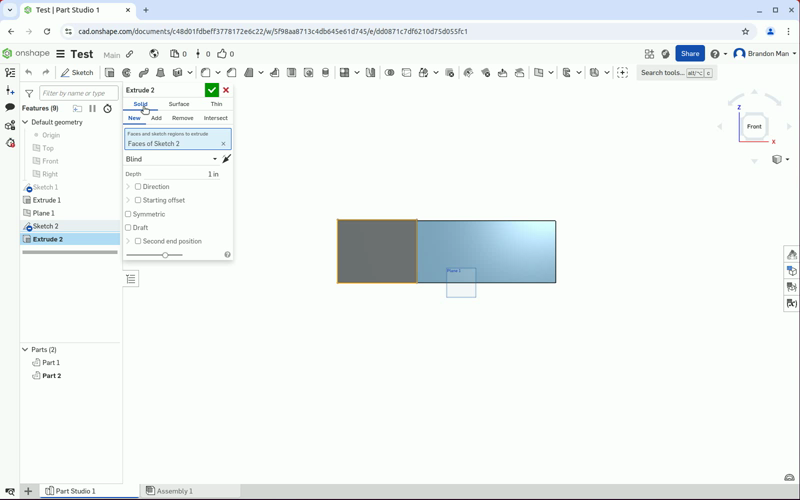
mouse_move(186, 120)
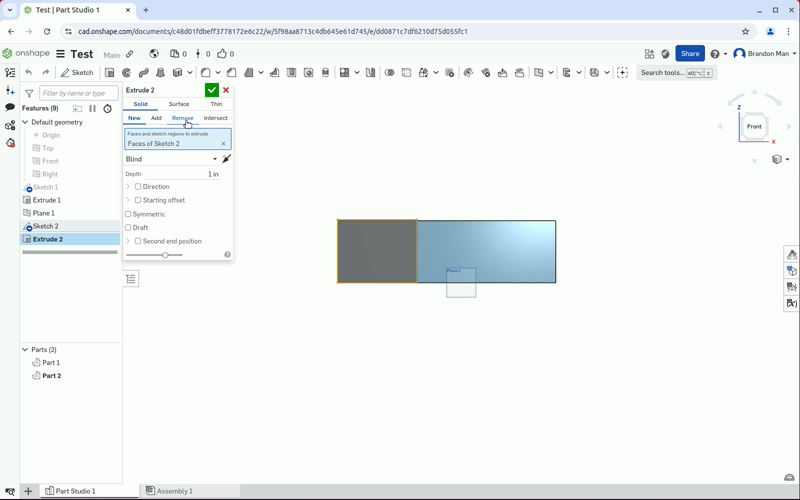
click(186, 120)
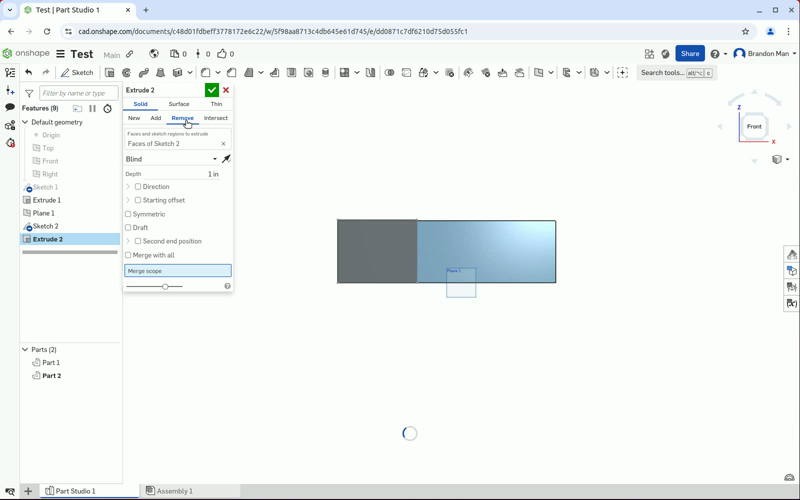
key(tab, 4)
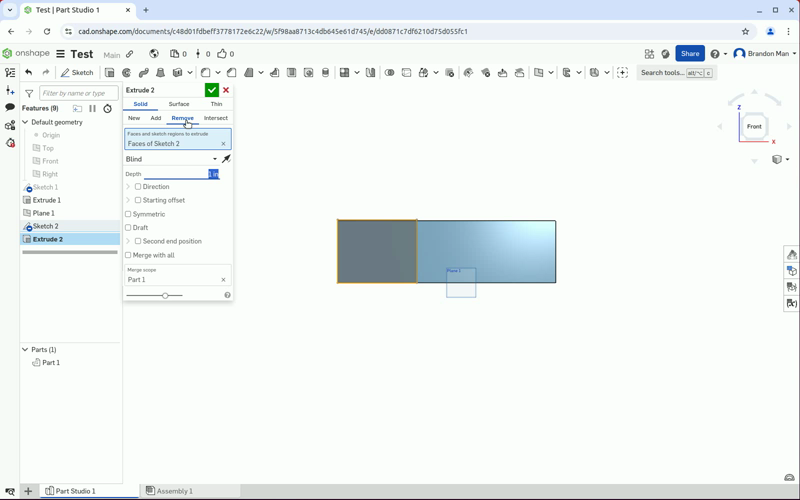
text(1.204)
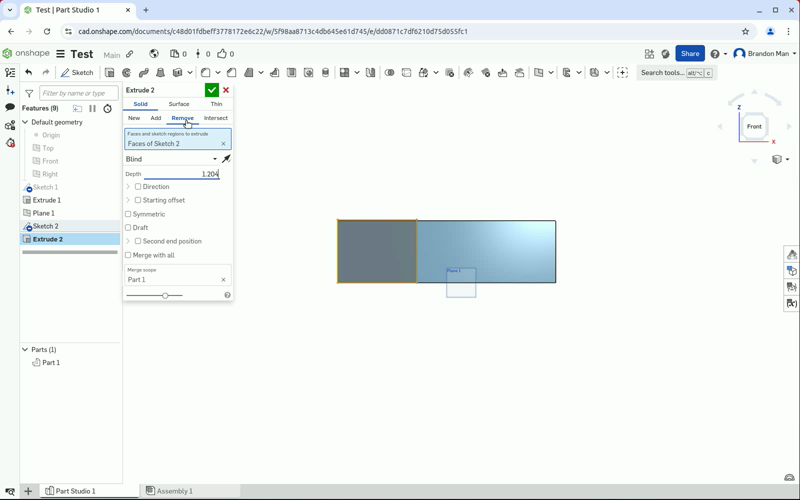
key(tab, 6)
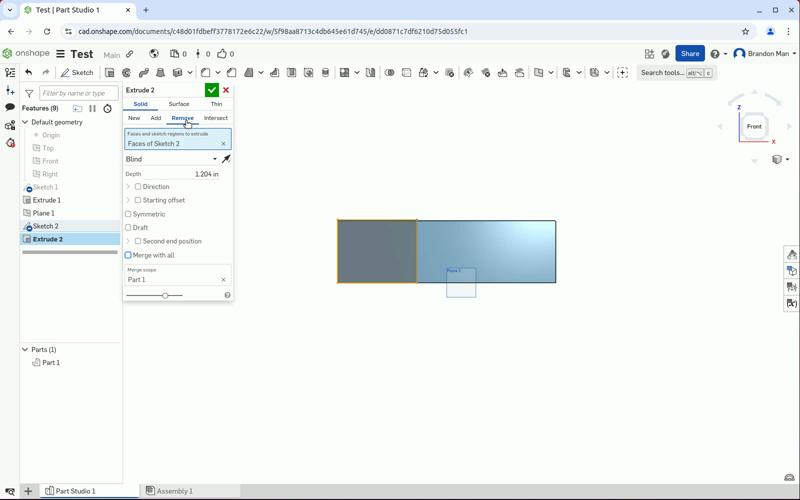
key(space)
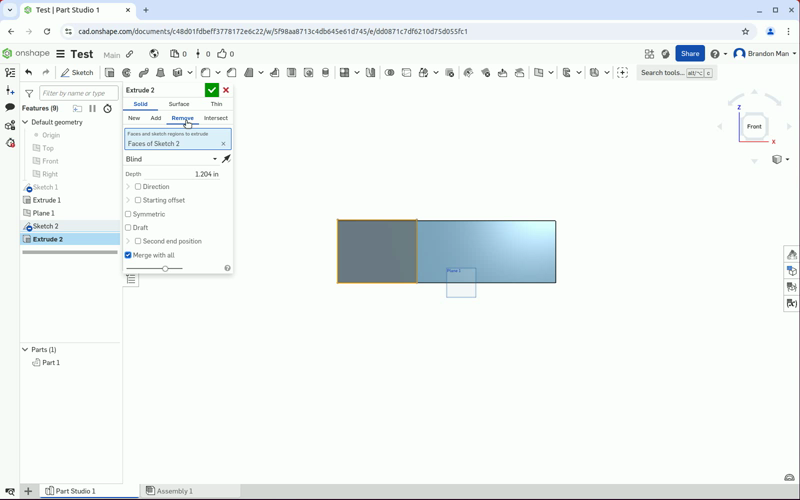
key(enter)
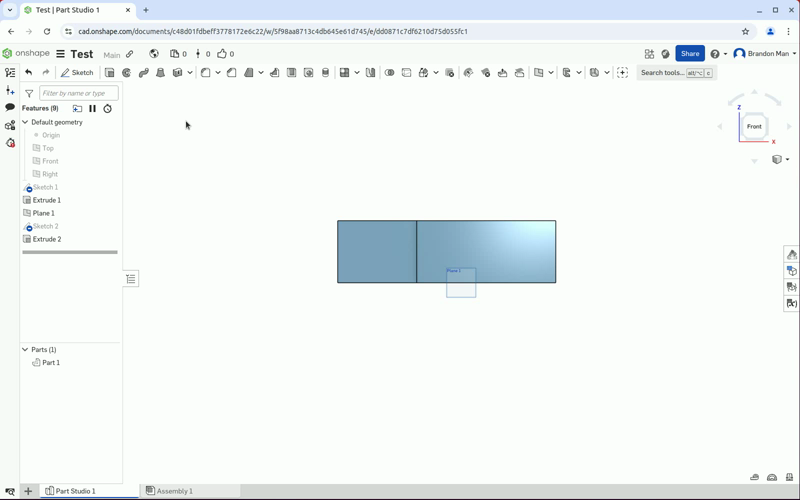
key(shift+h)
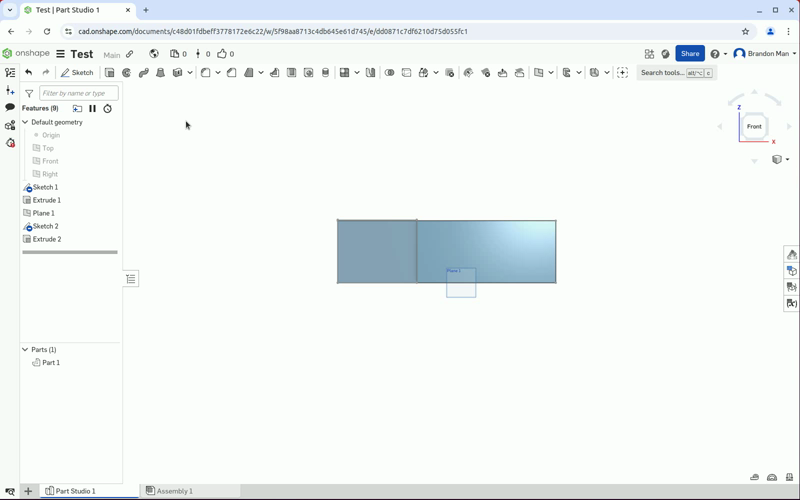
key(shift+h)
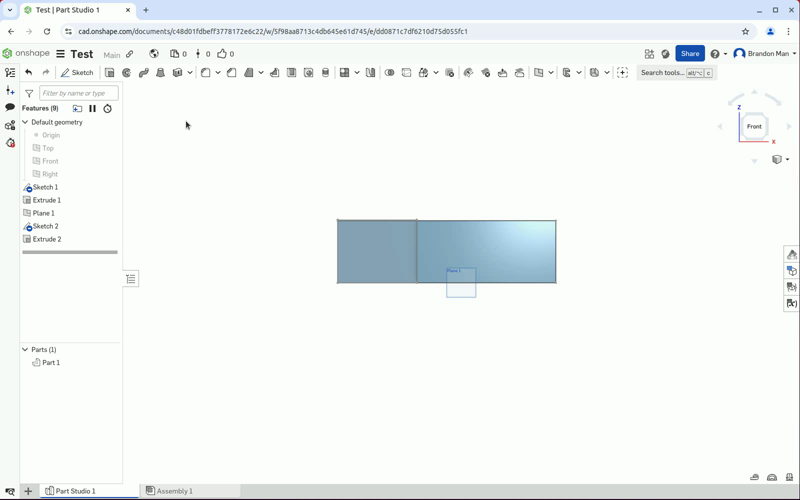
key(shift+7)
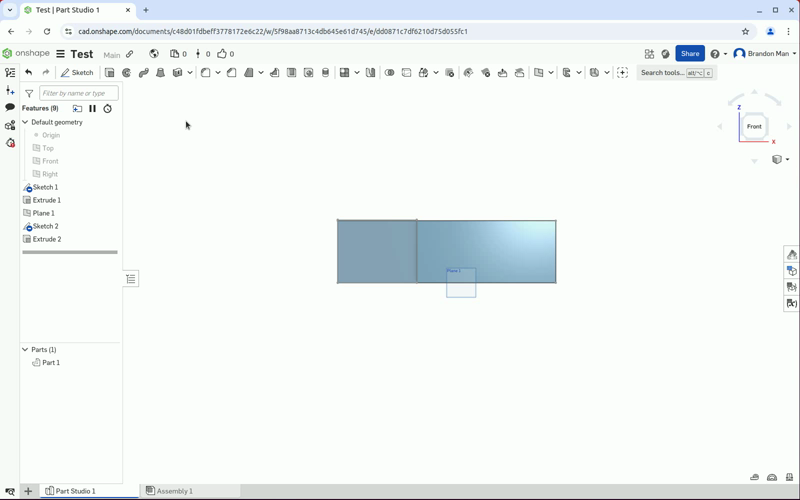
key(left, 2)
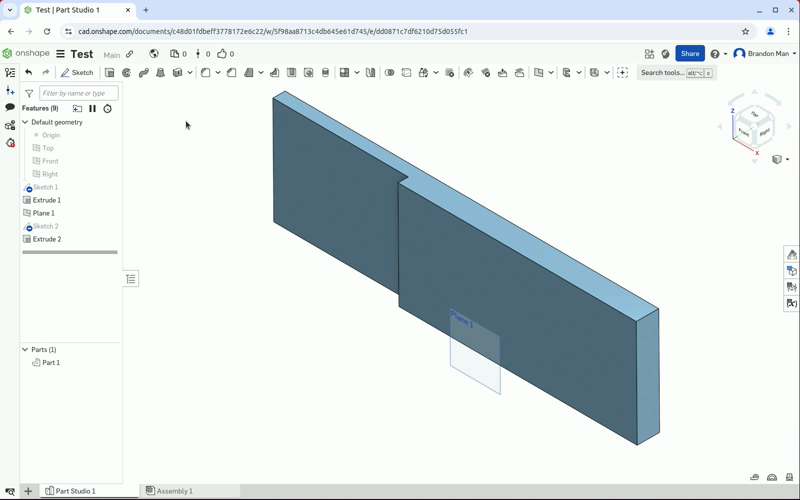
key(down, 2)
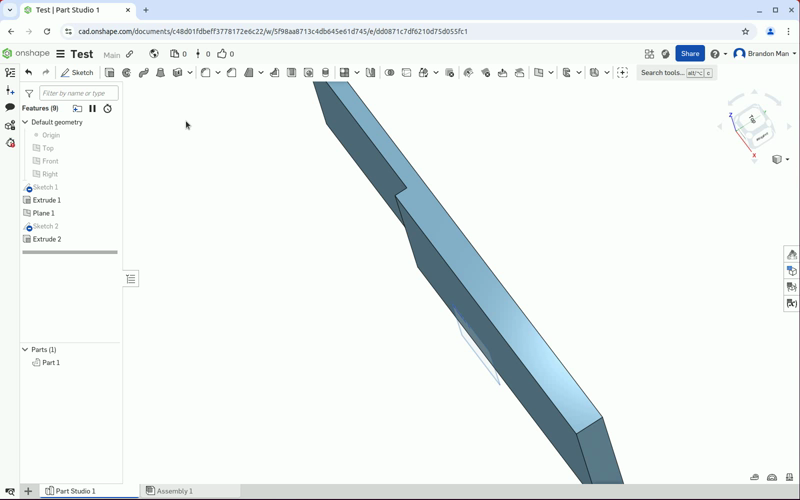
key(up, 2)
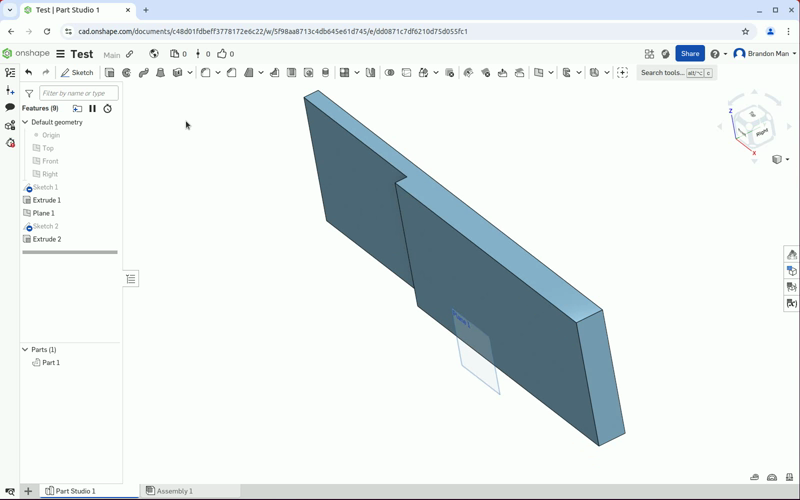
key(right, 2)
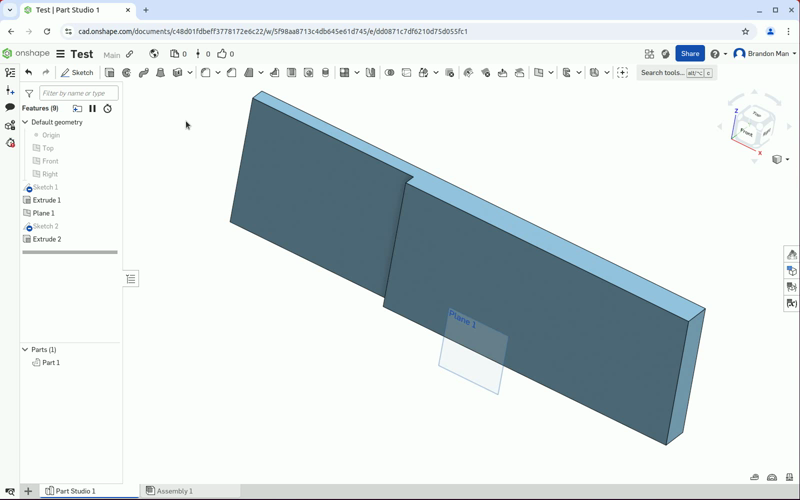
mouse_move(73, 189)
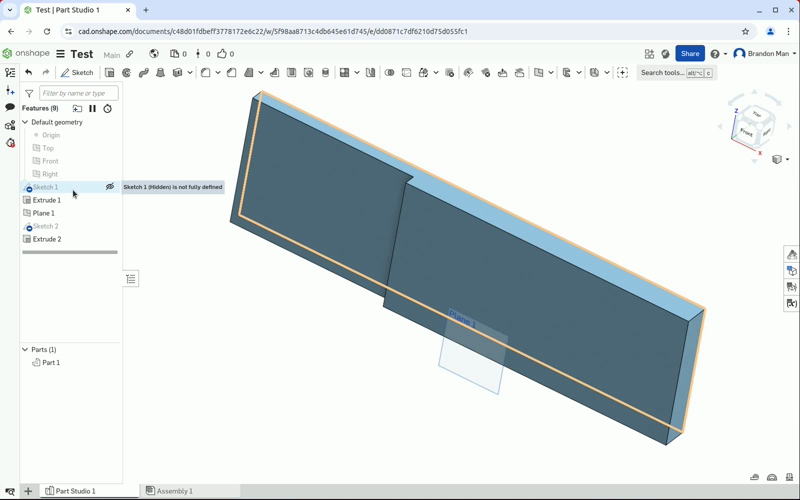
click(73, 189)